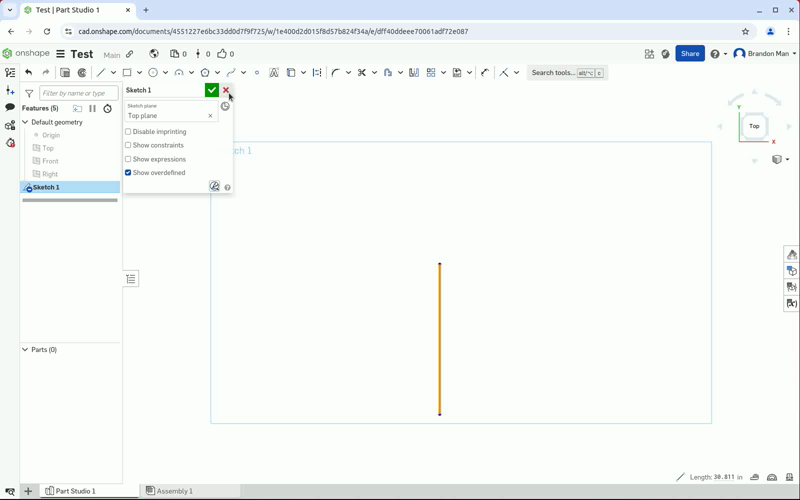
key(shift+h)
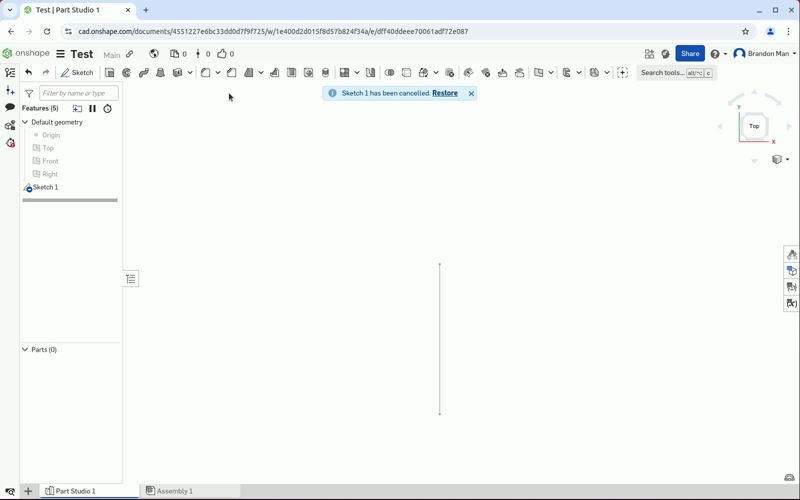
mouse_move(73, 352)
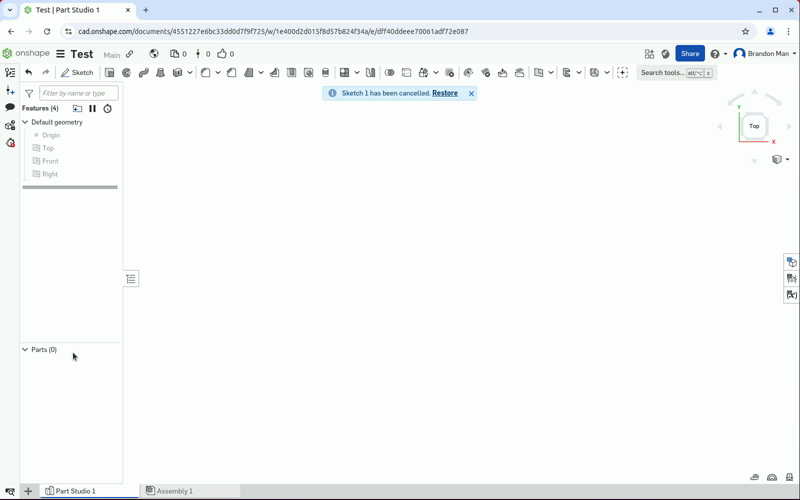
key(y)
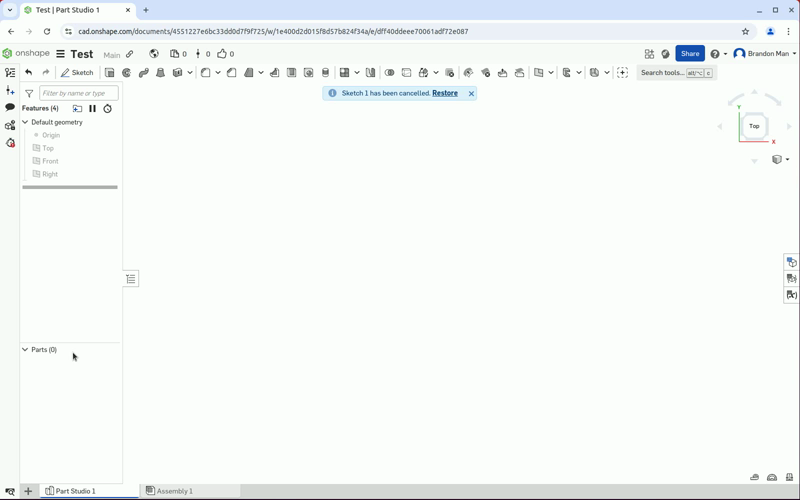
key(shift+p)
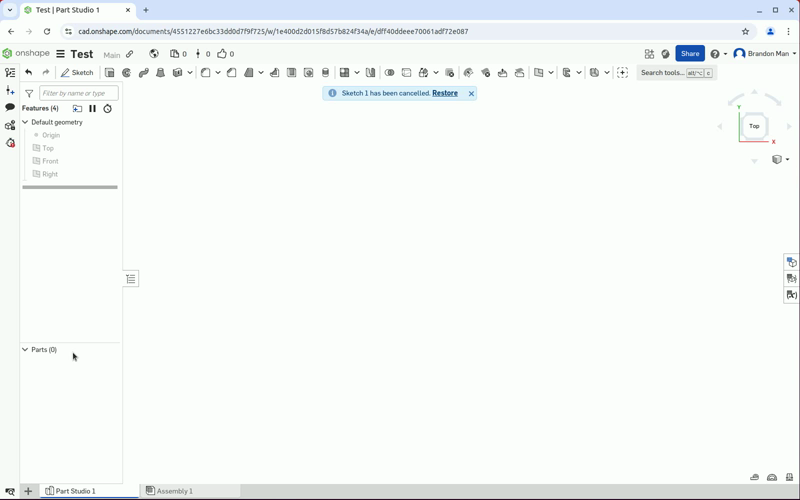
key(space)
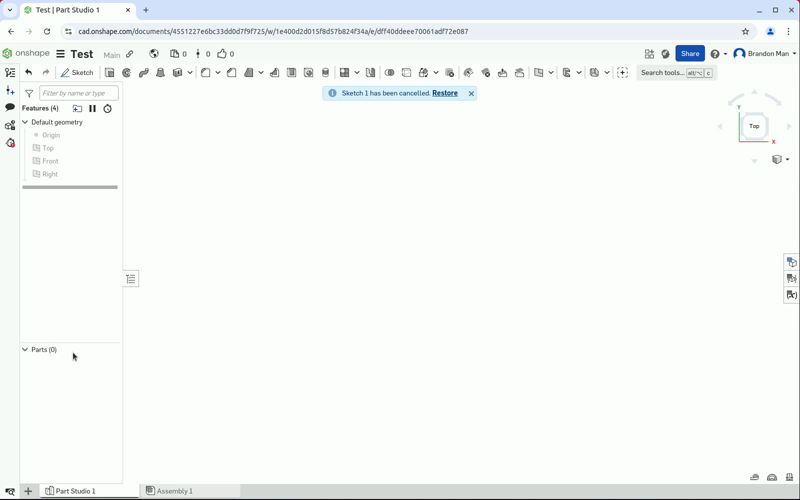
key_down(shift)
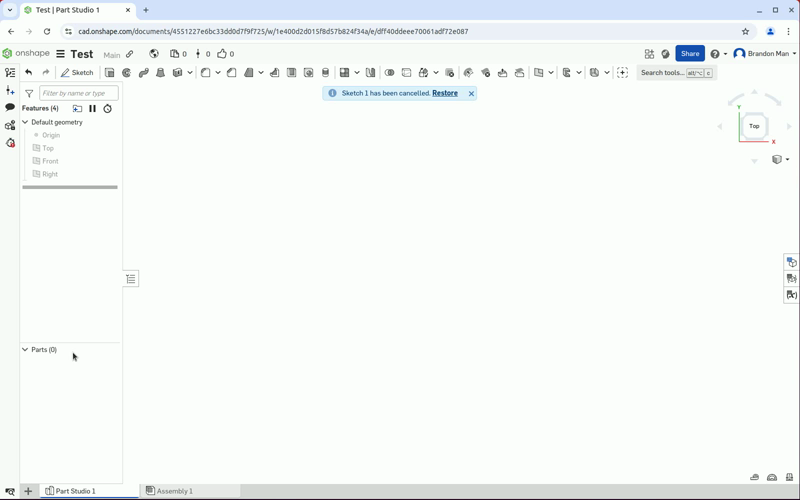
key(up)
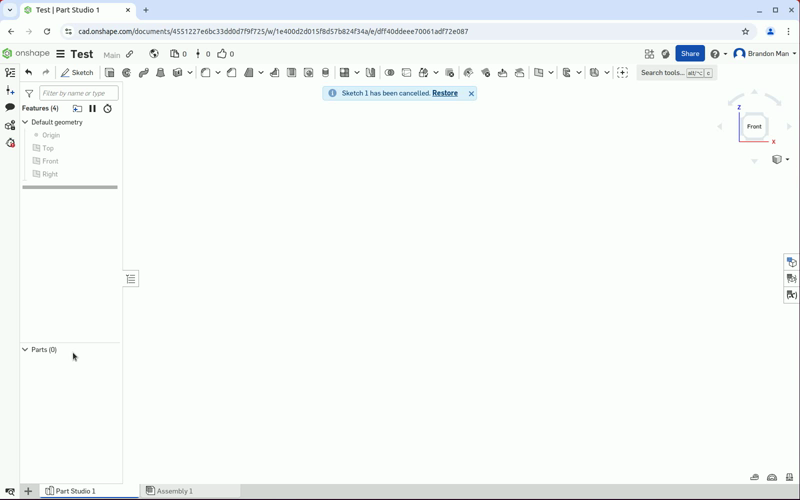
key_up(shift)
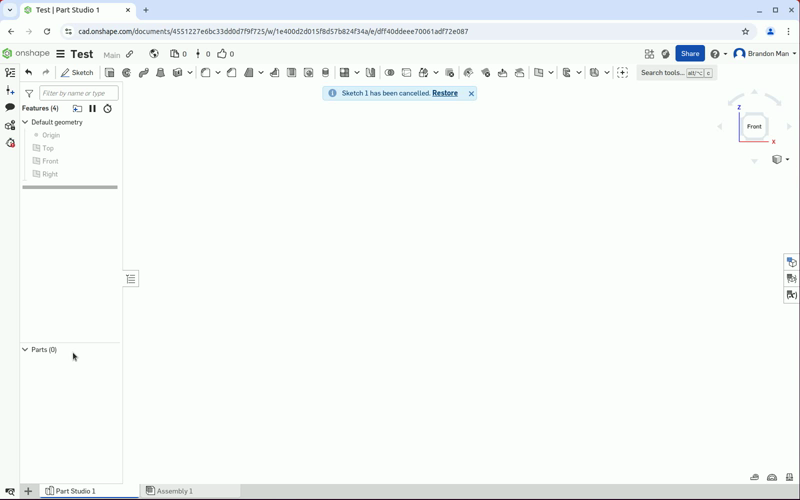
mouse_move(73, 352)
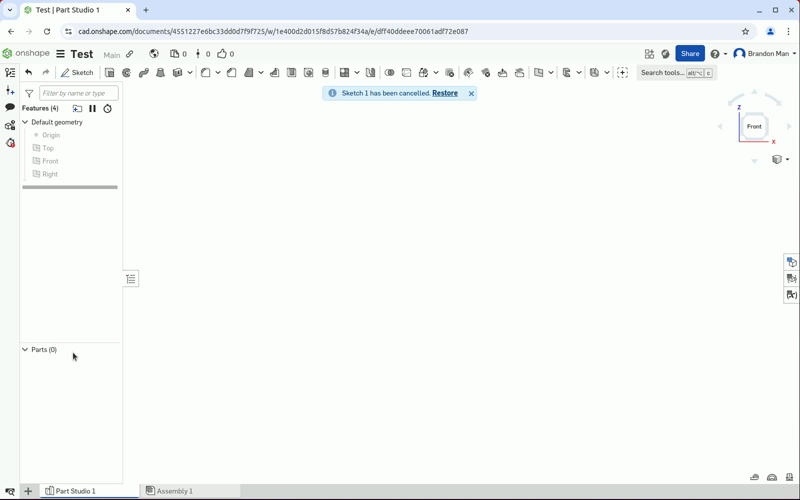
key(shift+y)
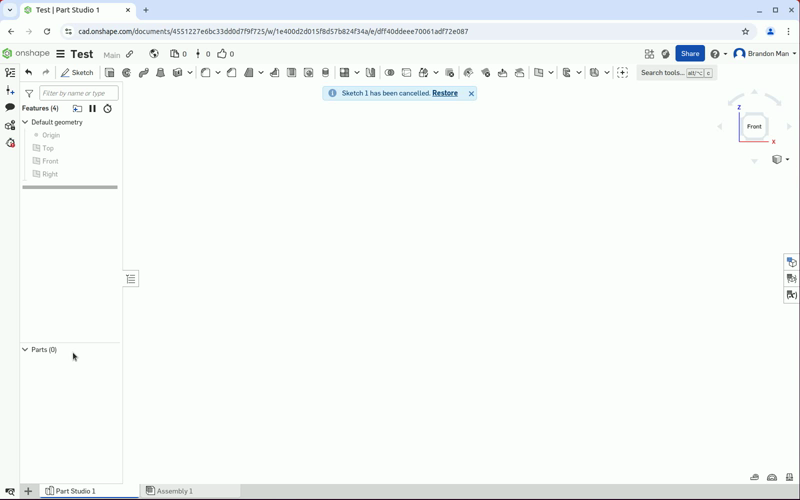
key(shift+s)
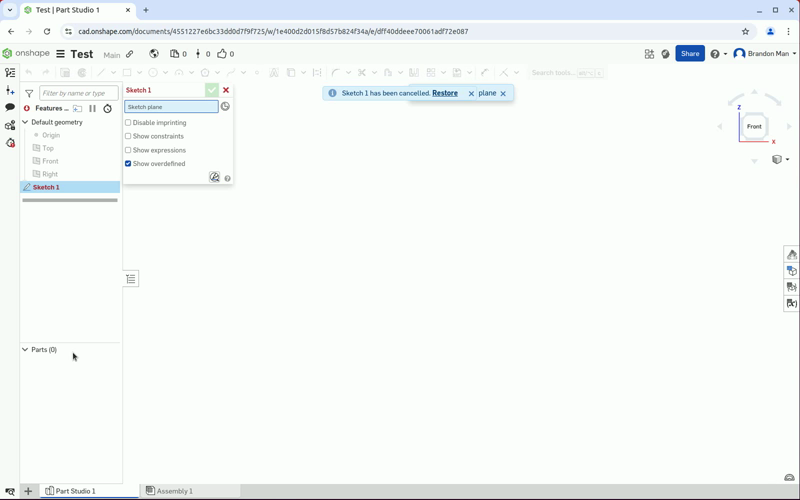
mouse_move(73, 163)
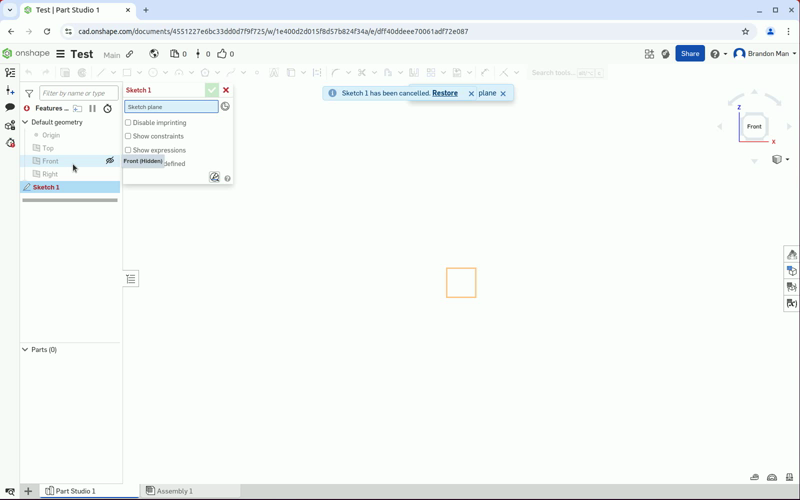
click(73, 163)
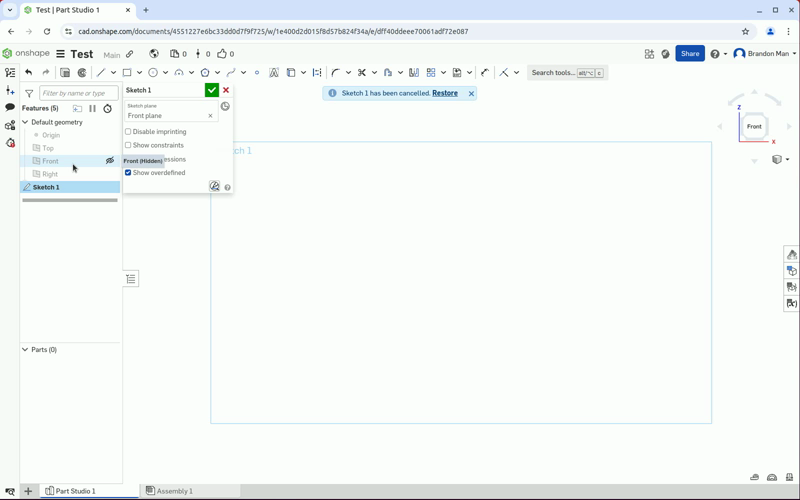
mouse_move(73, 352)
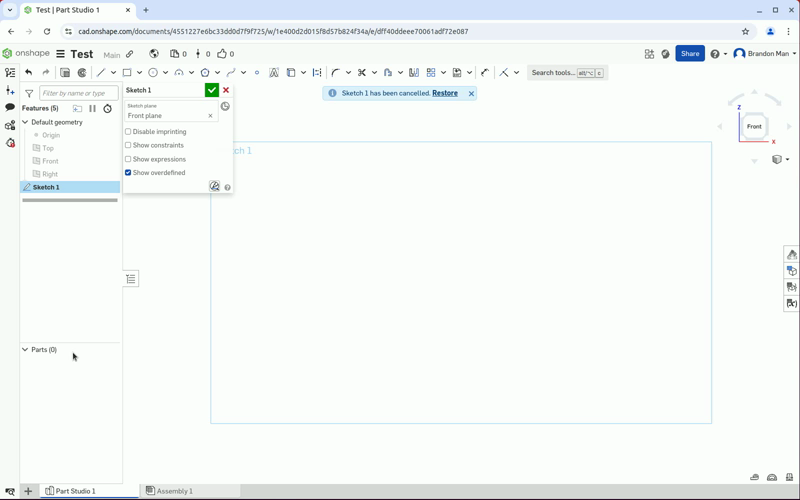
key(y)
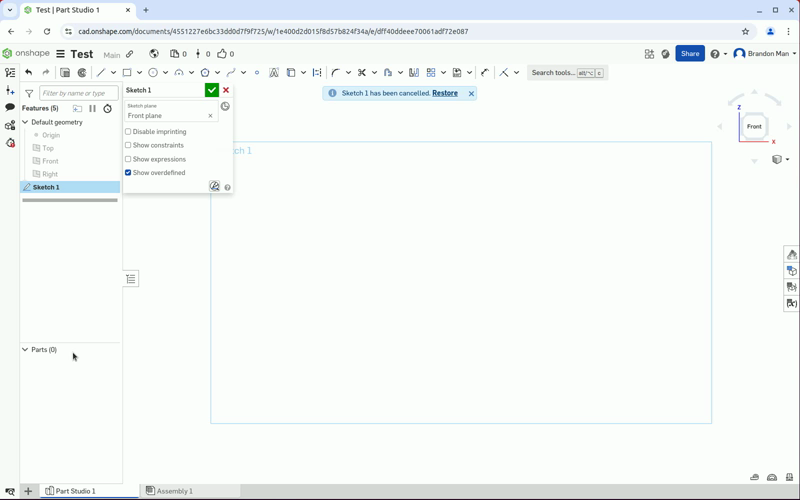
key(l)
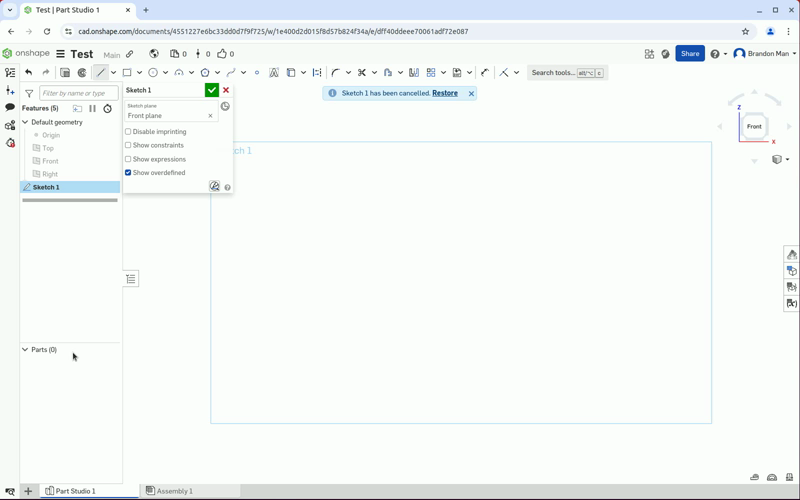
key_down(shift)
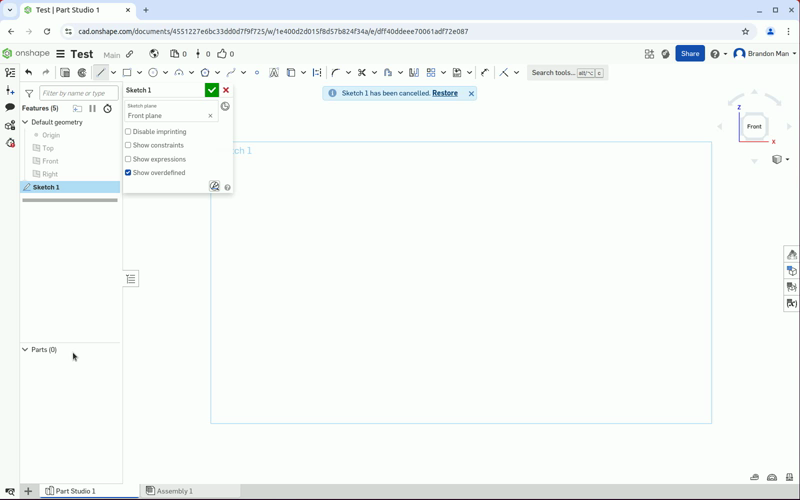
mouse_move(460, 282)
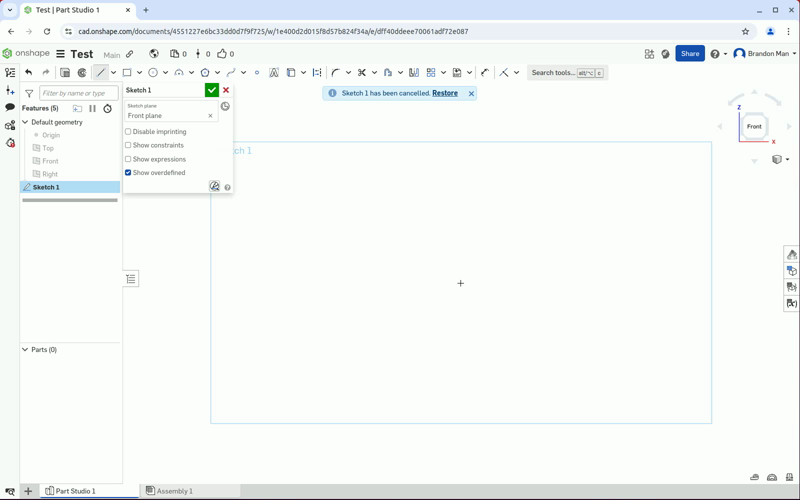
click(460, 282)
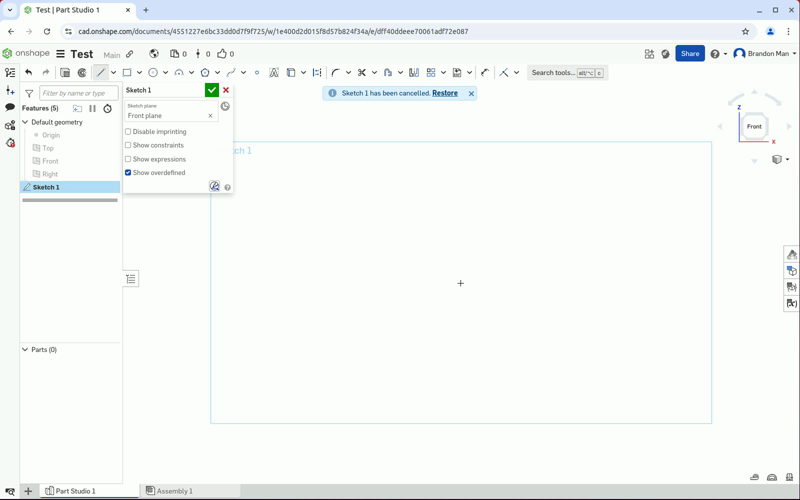
key_up(shift)
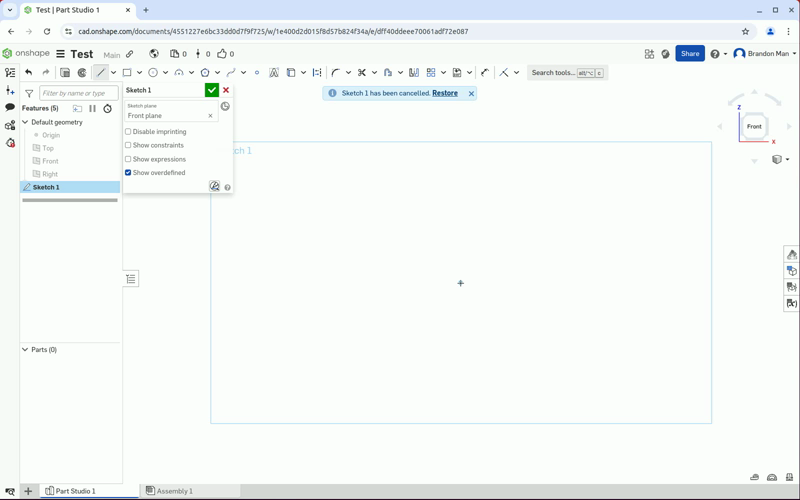
key_down(shift)
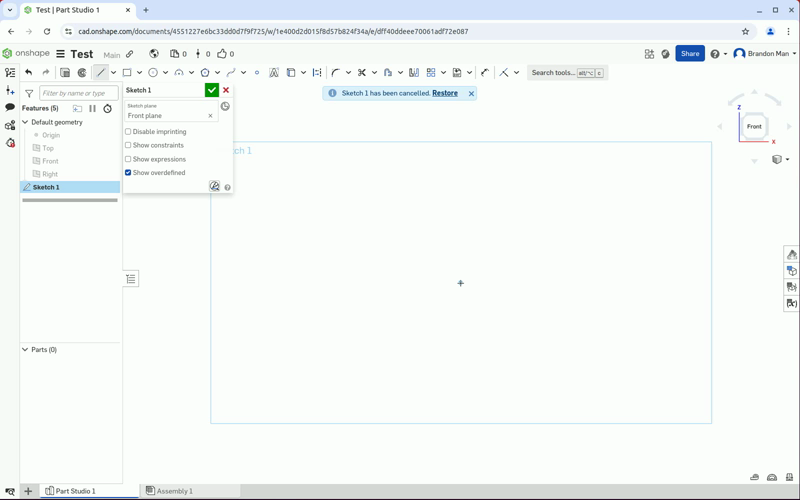
mouse_move(573, 282)
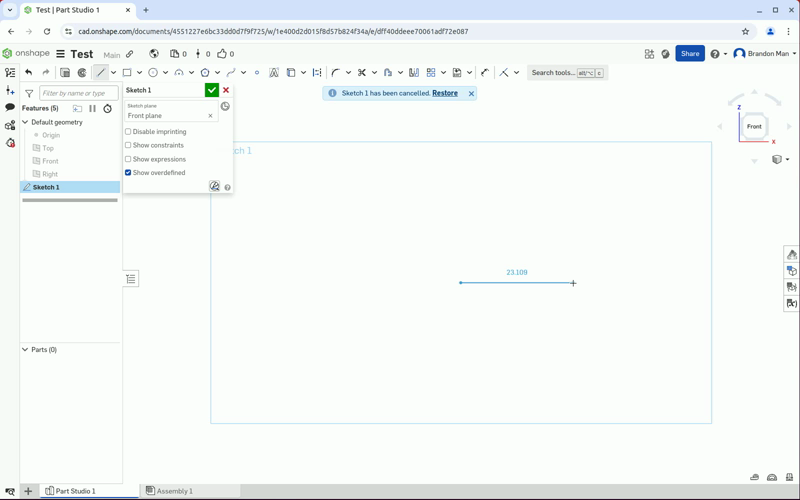
click(573, 282)
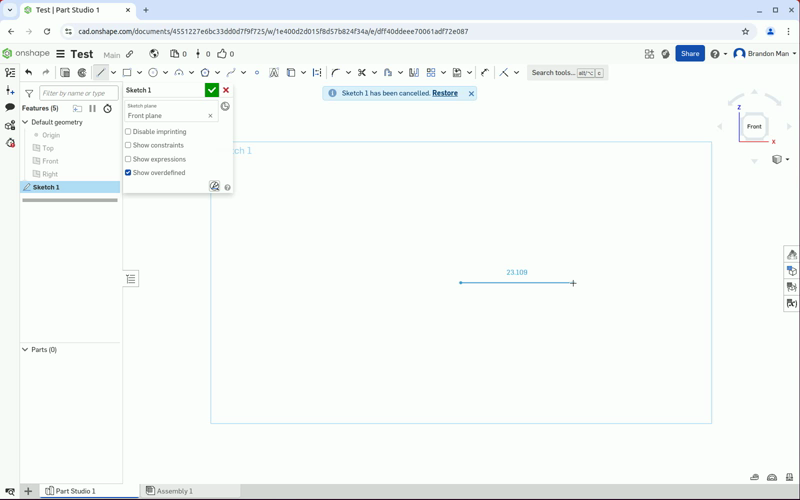
key_up(shift)
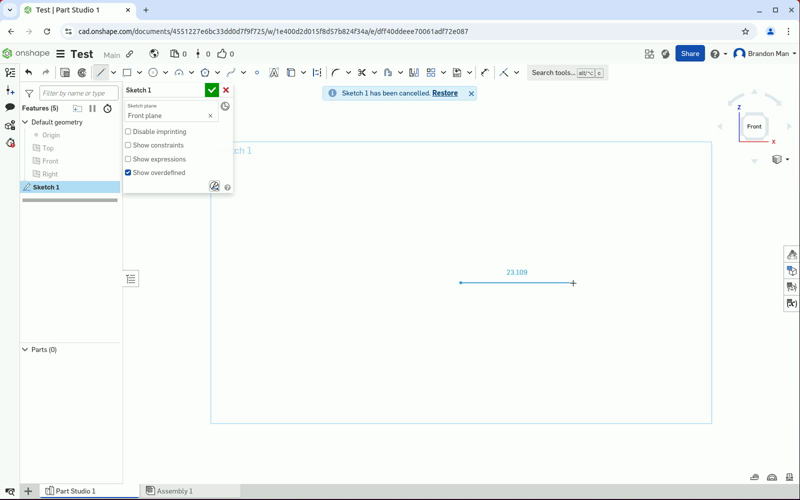
key_down(shift)
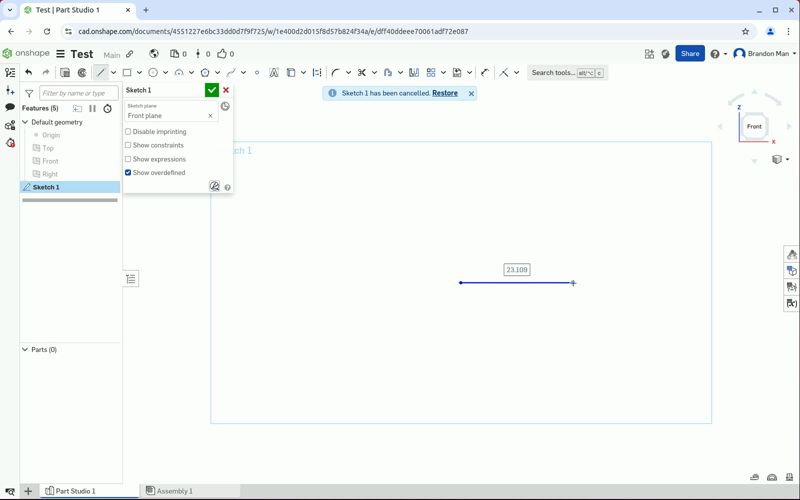
mouse_move(573, 208)
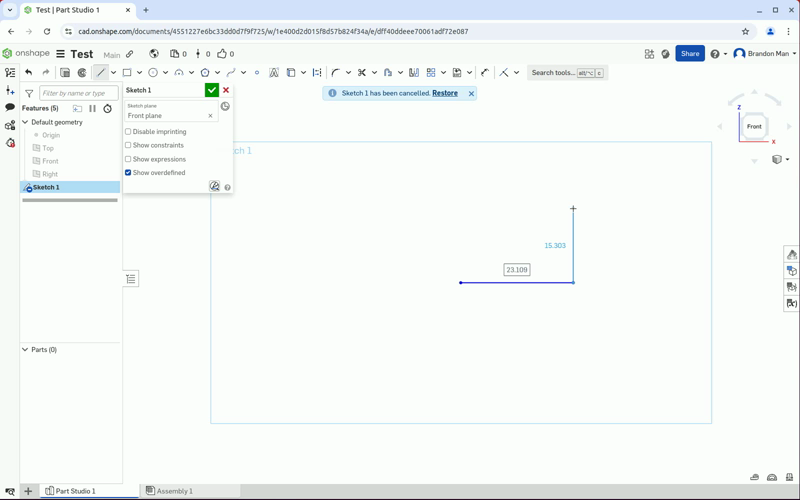
click(573, 208)
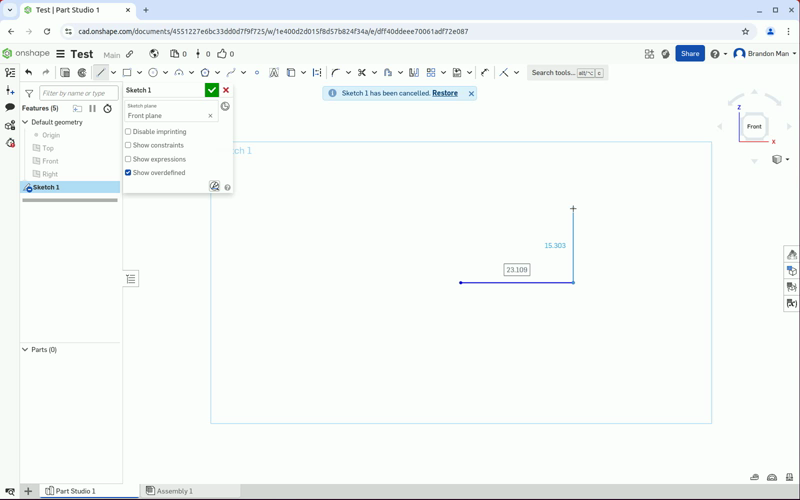
key_up(shift)
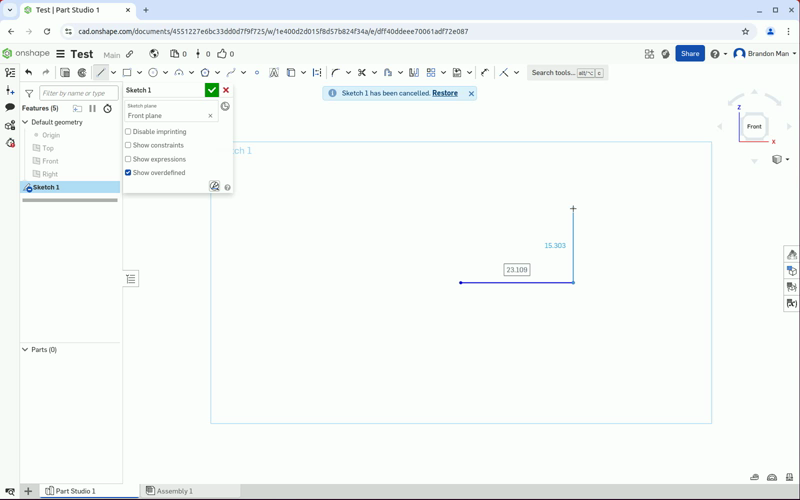
key_down(shift)
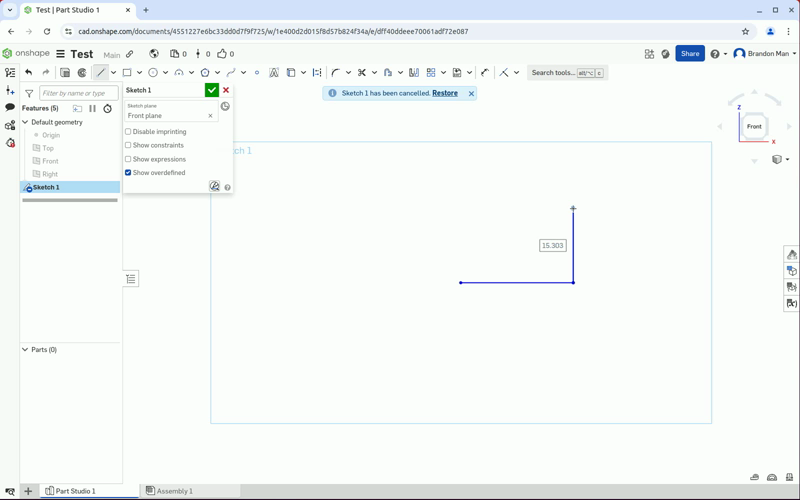
mouse_move(460, 208)
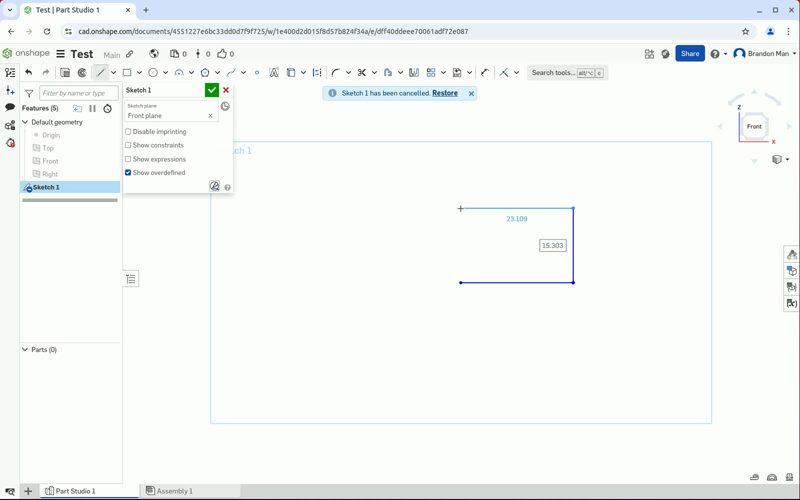
click(460, 208)
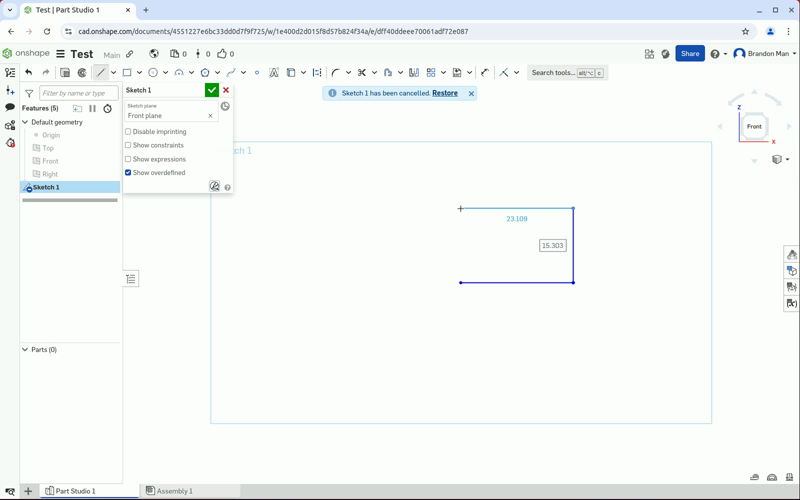
key_up(shift)
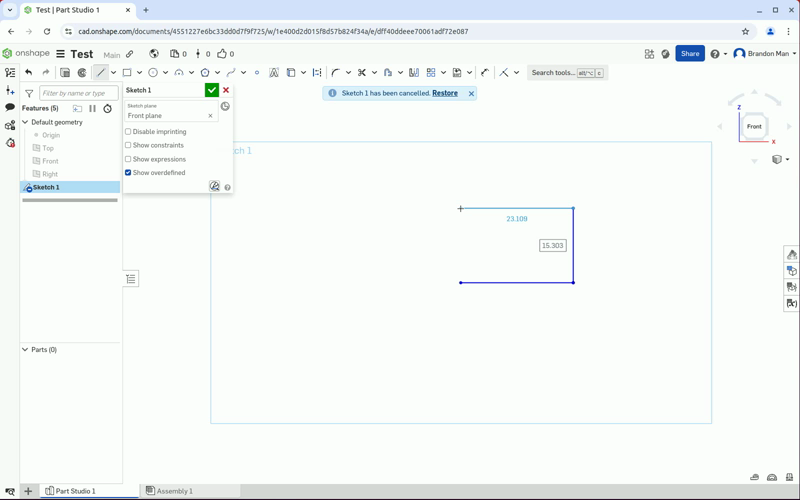
key_down(shift)
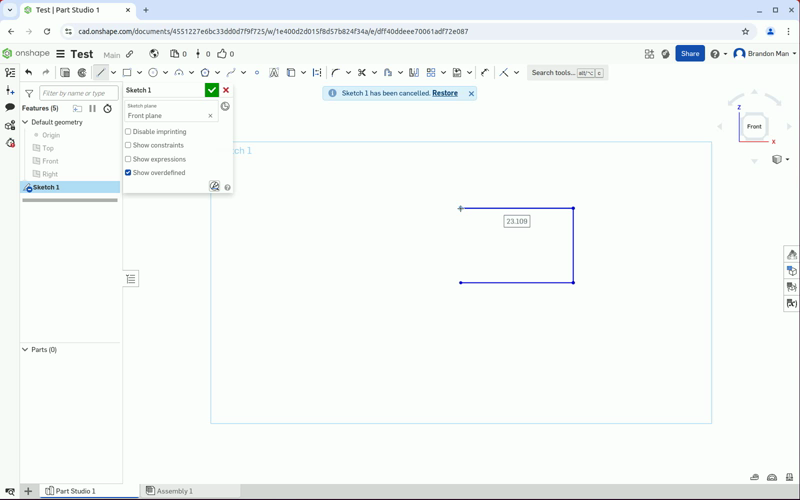
mouse_move(460, 282)
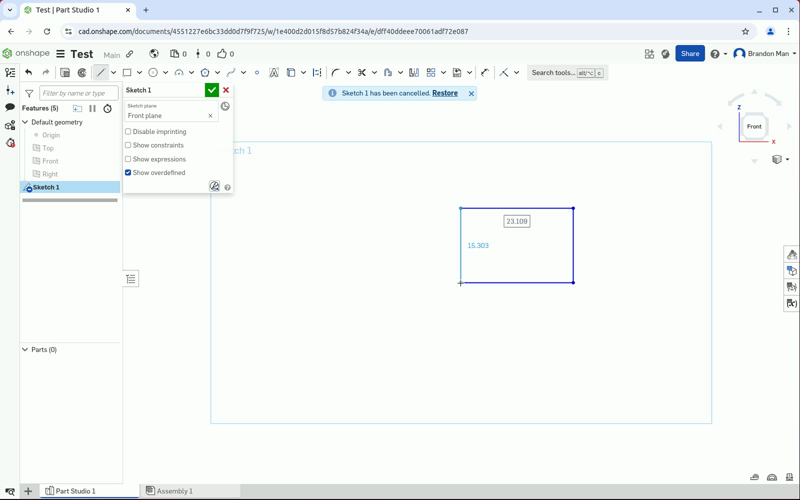
key_up(shift)
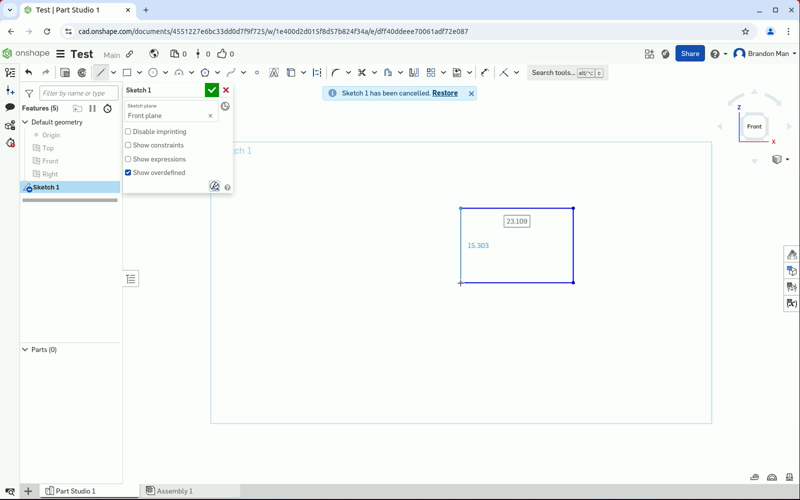
click(460, 282)
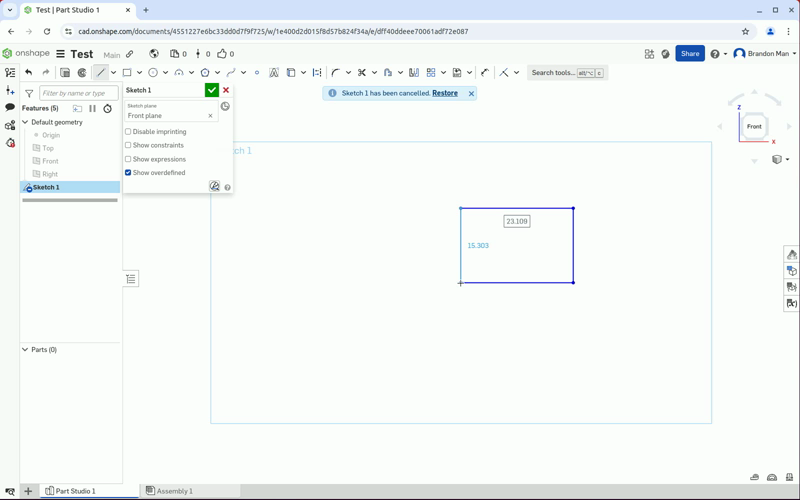
key(esc)
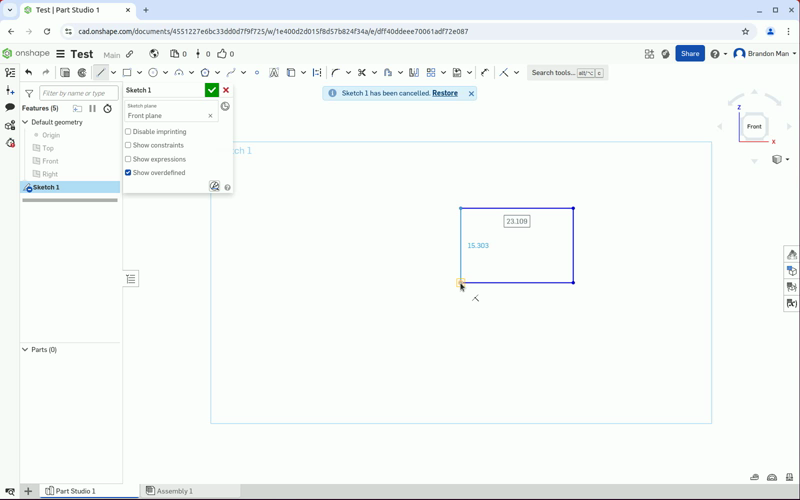
mouse_move(496, 268)
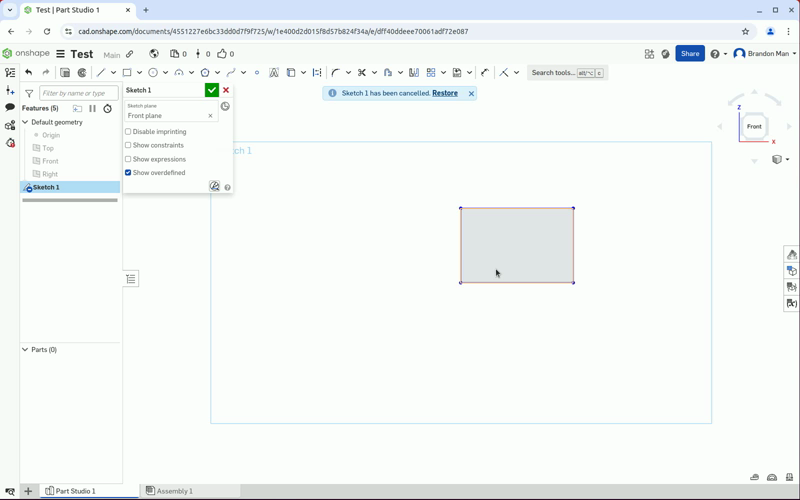
click(496, 268)
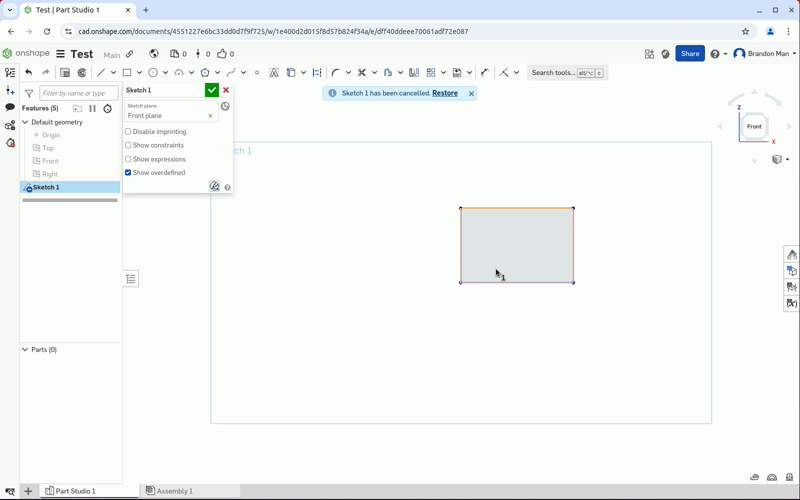
mouse_move(73, 352)
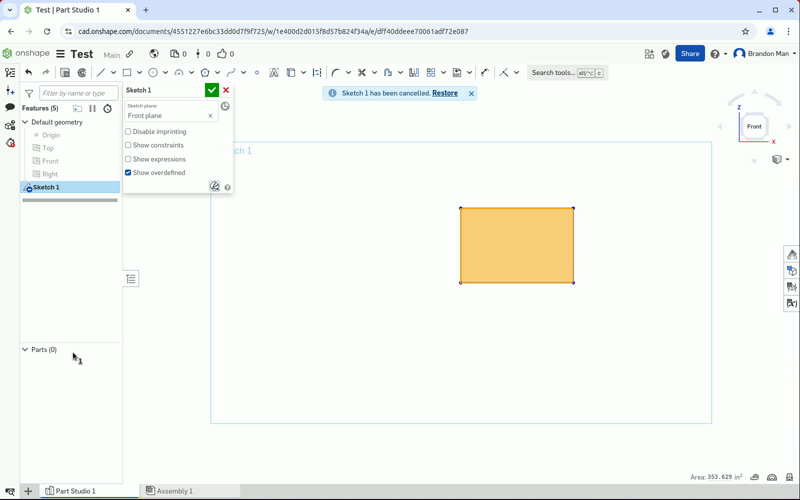
key(shift+y)
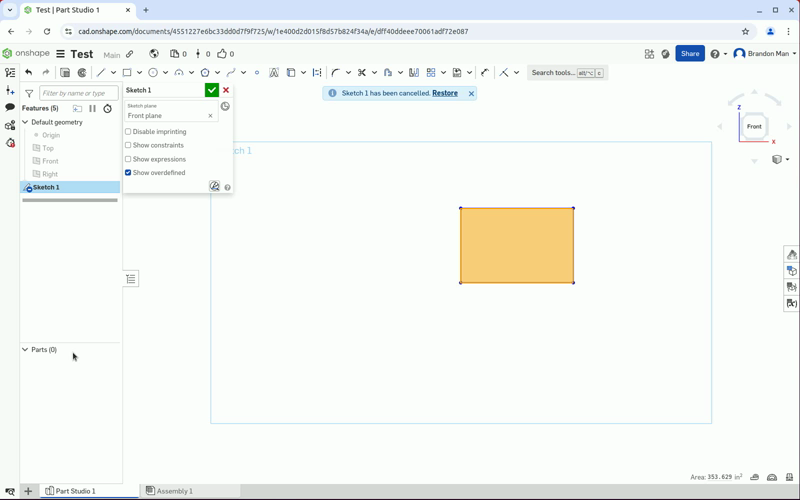
key(shift+e)
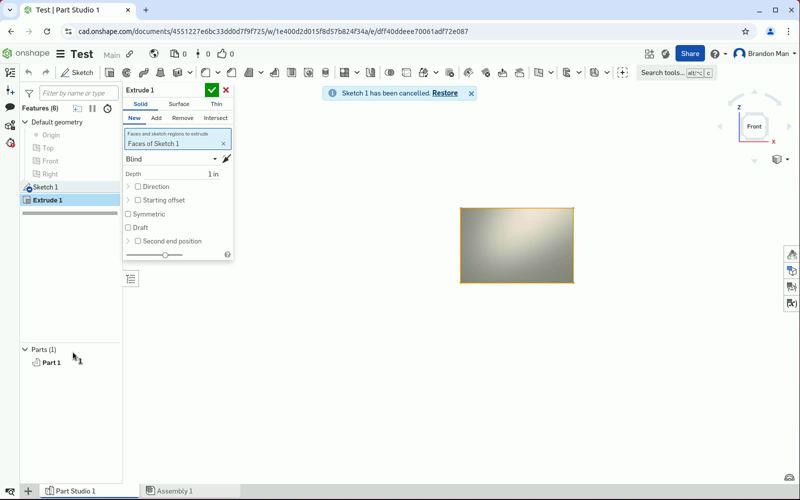
mouse_move(143, 106)
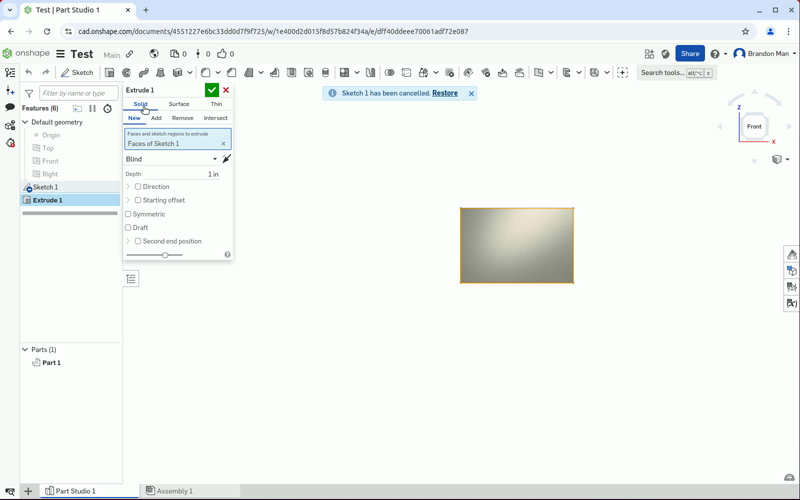
click(143, 106)
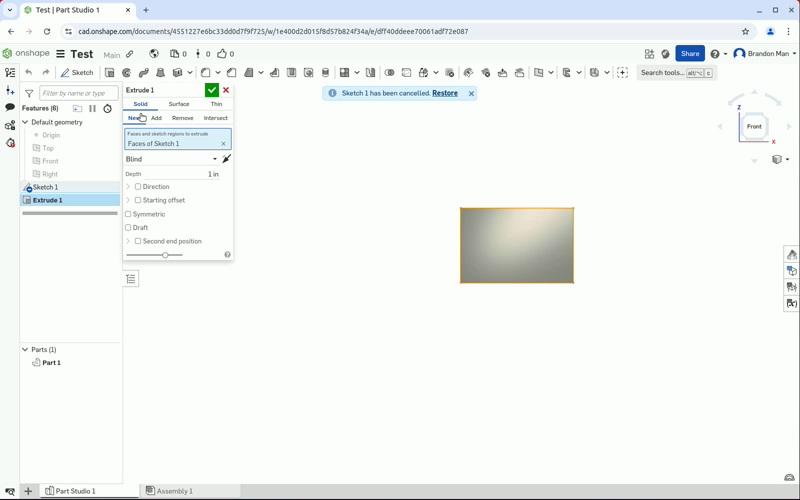
mouse_move(137, 120)
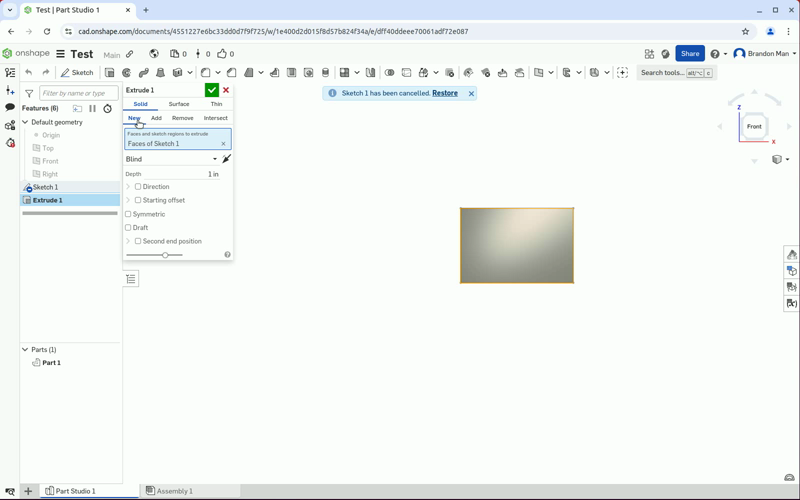
click(137, 120)
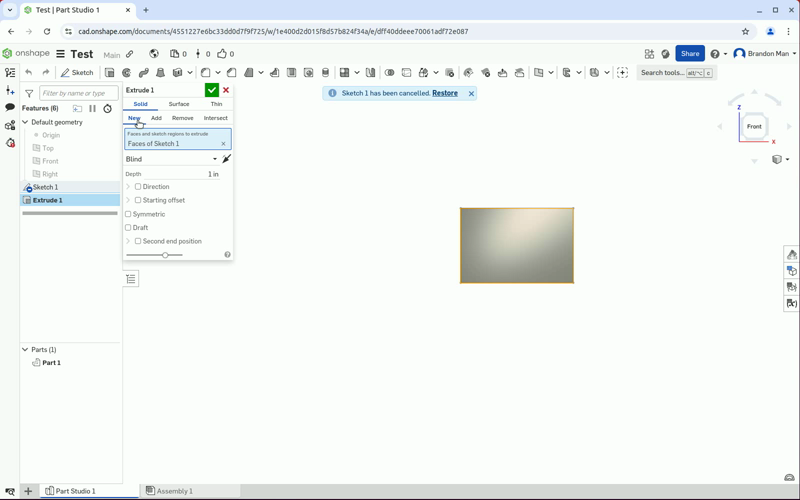
key(tab, 4)
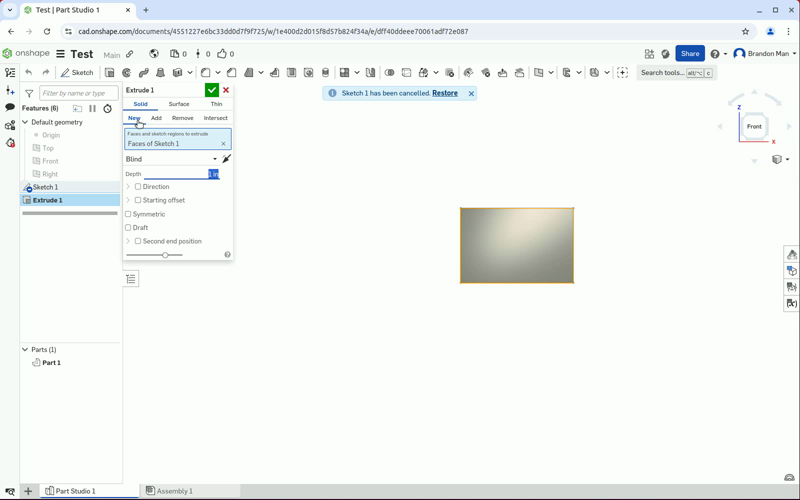
text(15.405)
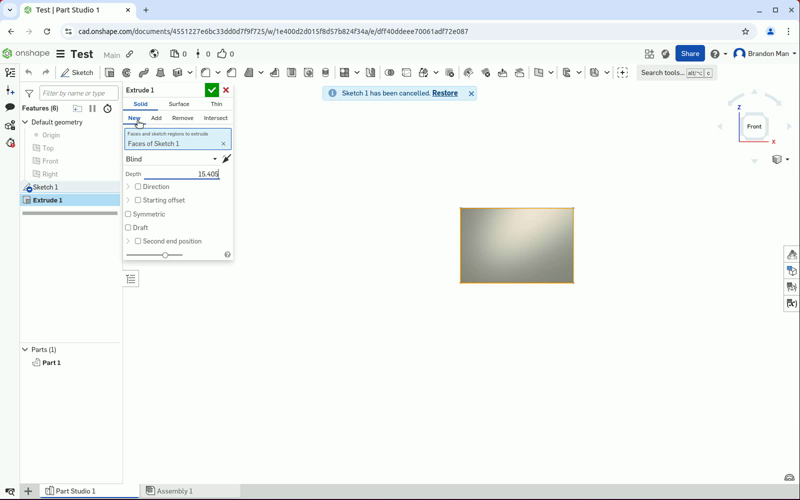
key(enter)
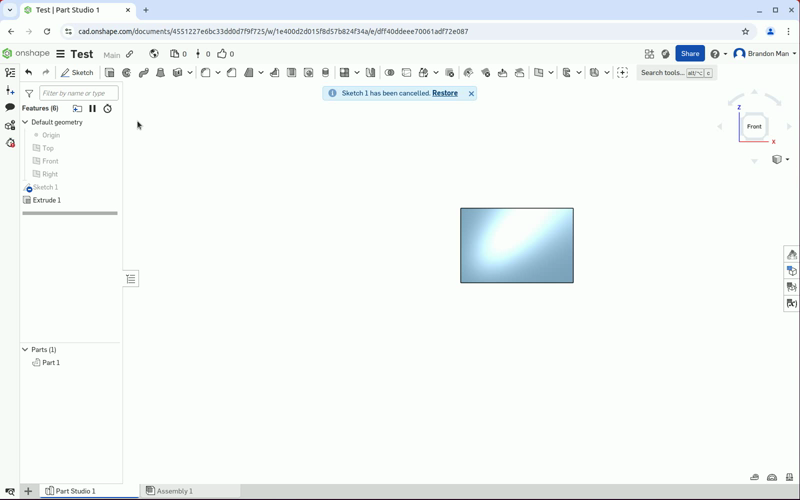
key(shift+h)
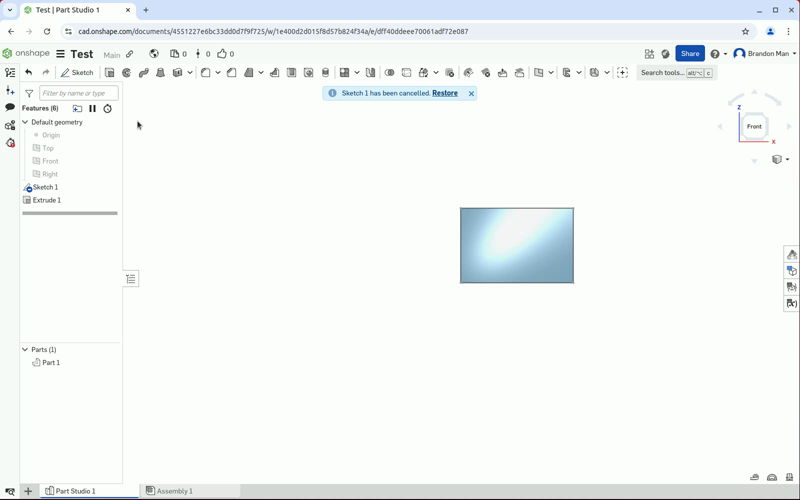
key(shift+h)
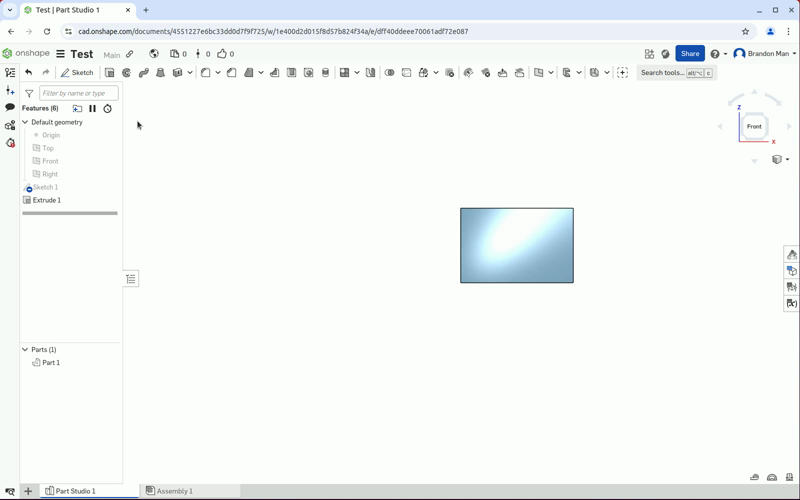
mouse_move(73, 189)
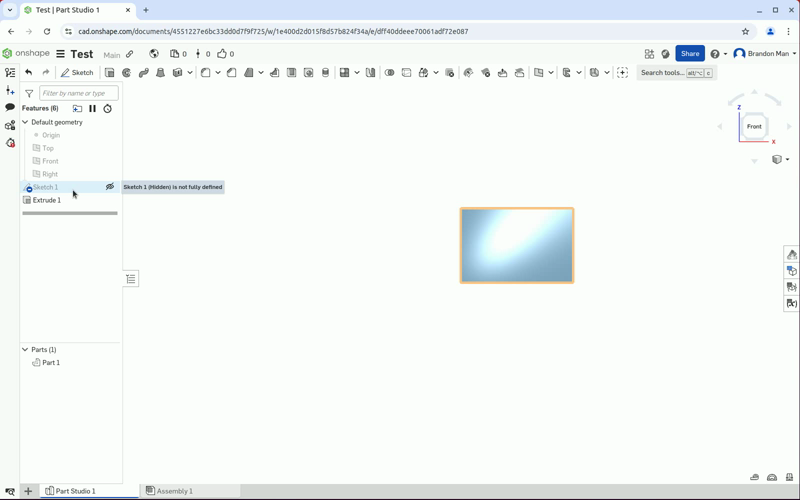
click(73, 189)
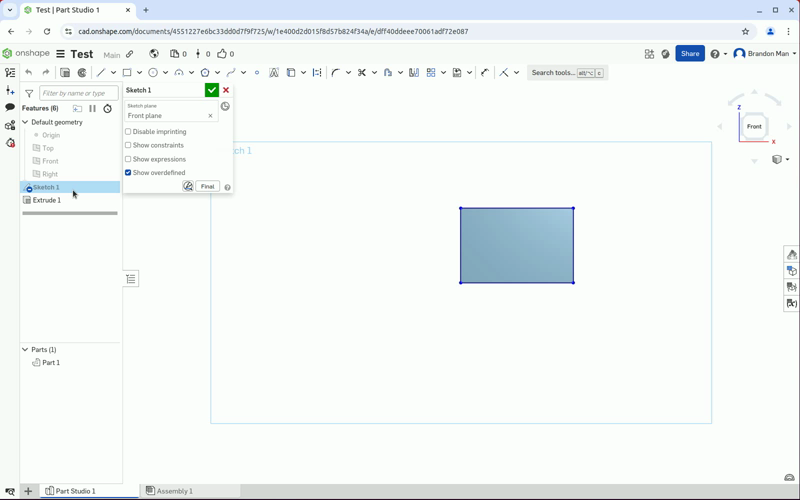
mouse_move(229, 92)
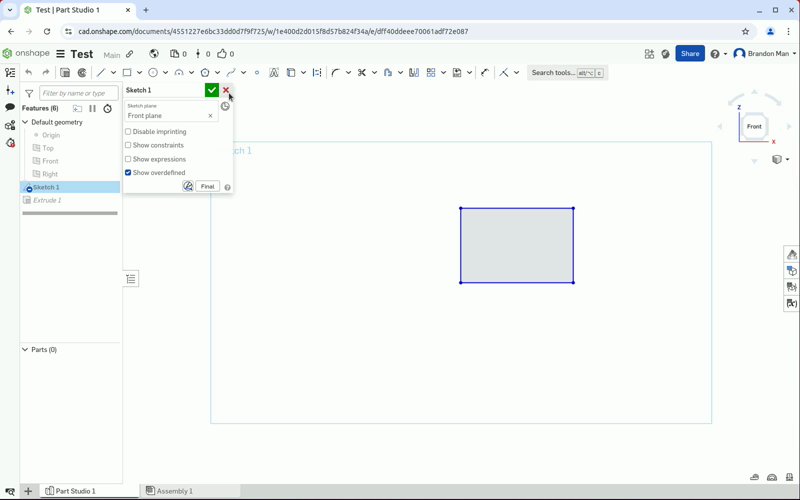
click(229, 92)
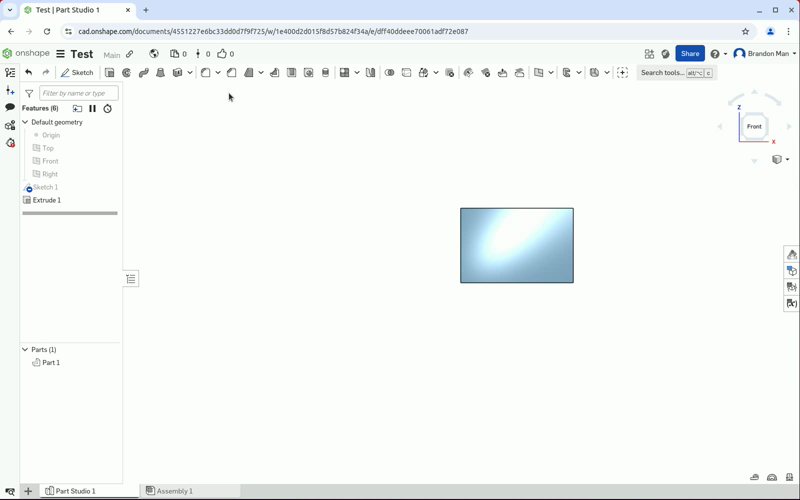
mouse_move(541, 75)
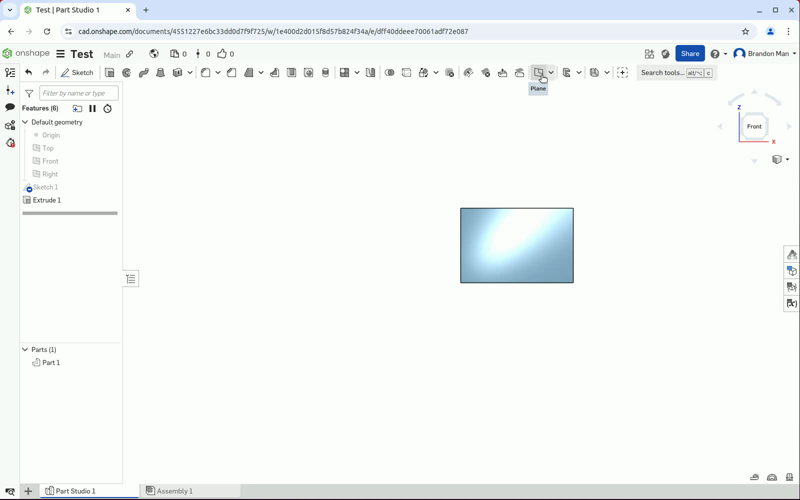
click(541, 75)
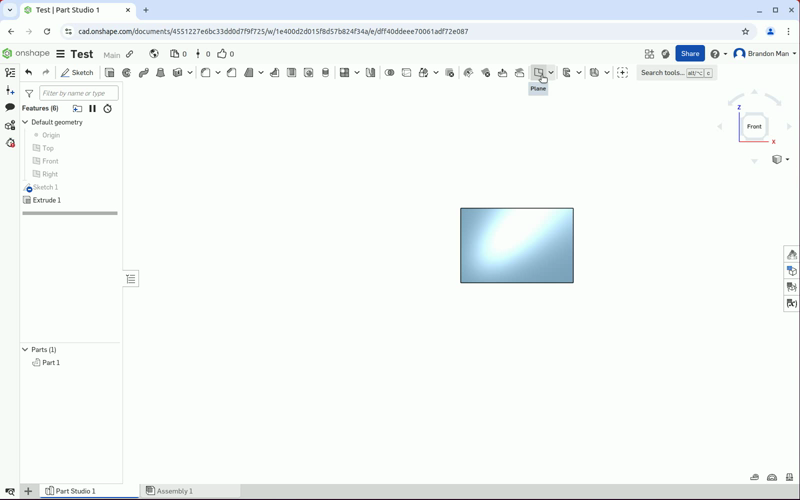
mouse_move(73, 163)
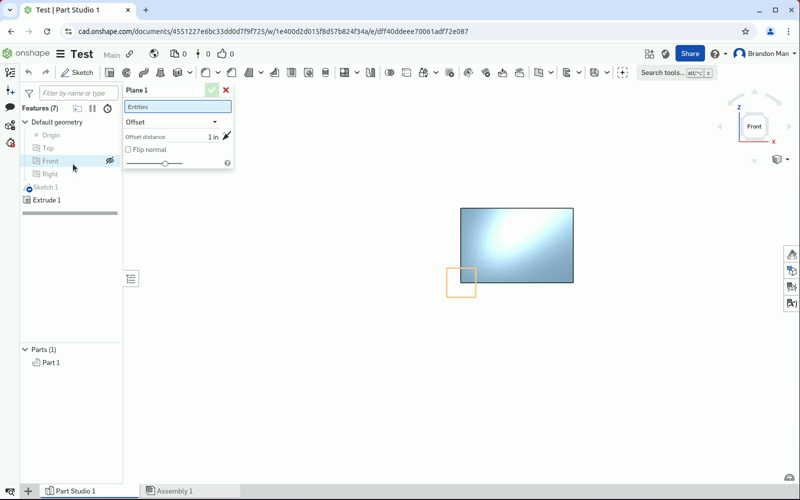
click(73, 163)
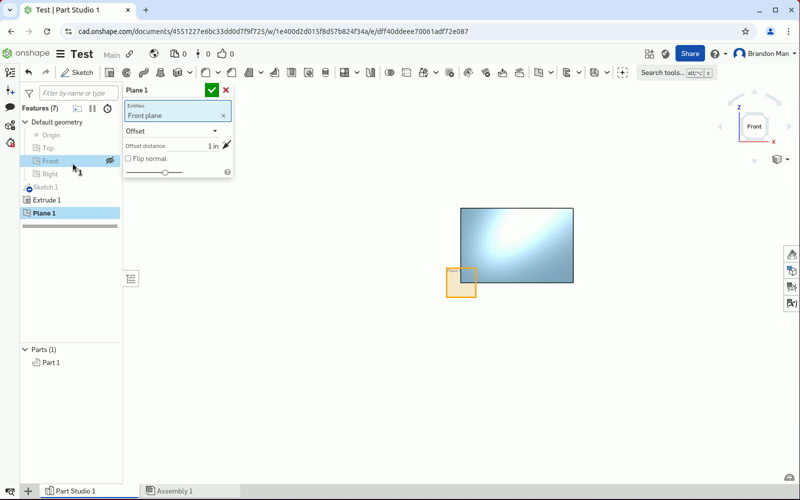
key(tab, 2)
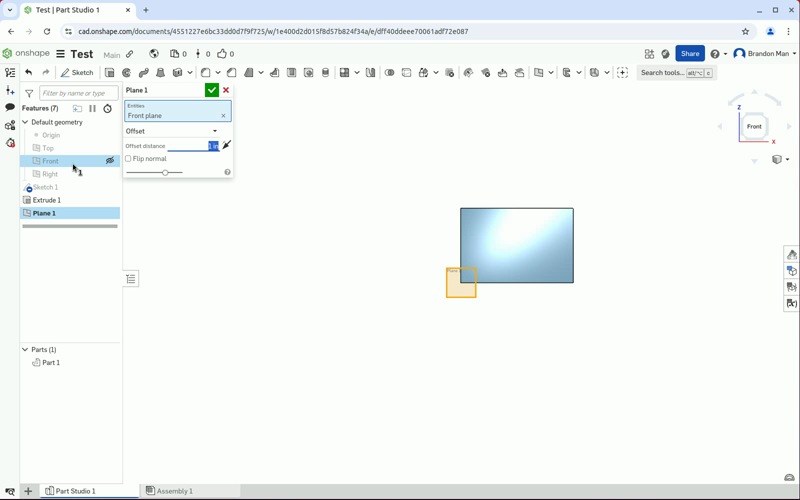
text(15.405)
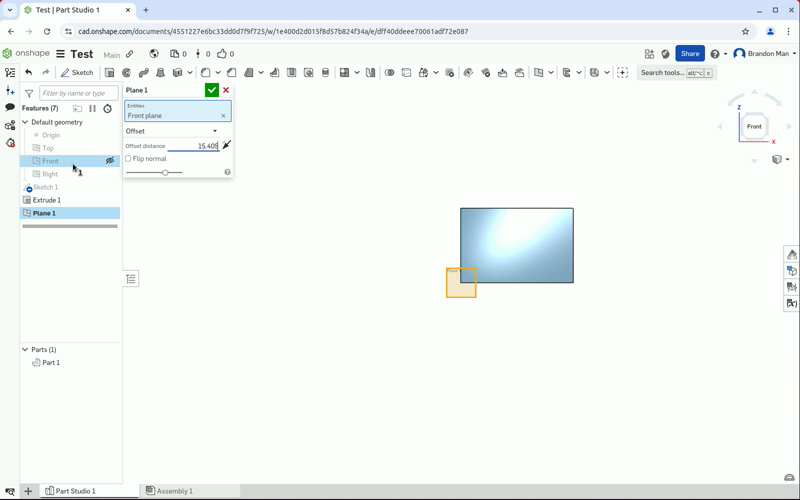
key(enter, 2)
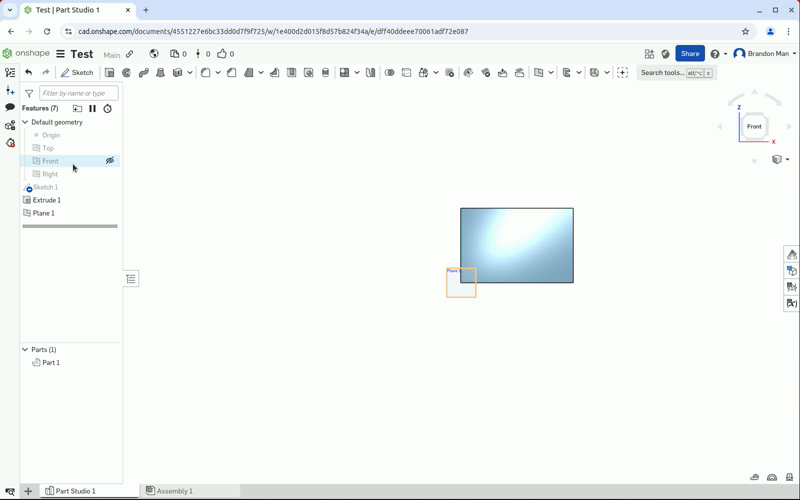
key(shift+s)
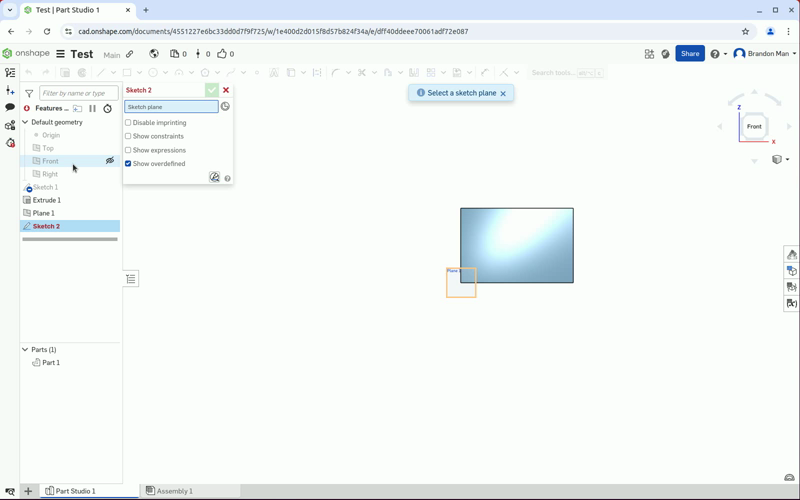
mouse_move(73, 215)
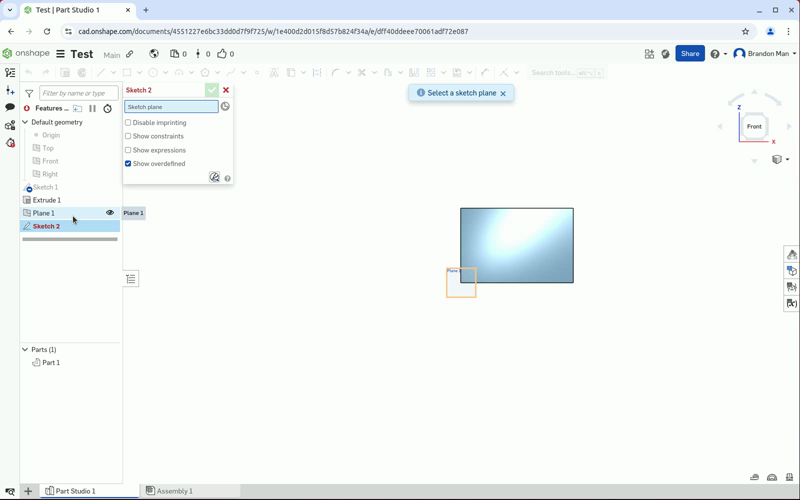
click(73, 215)
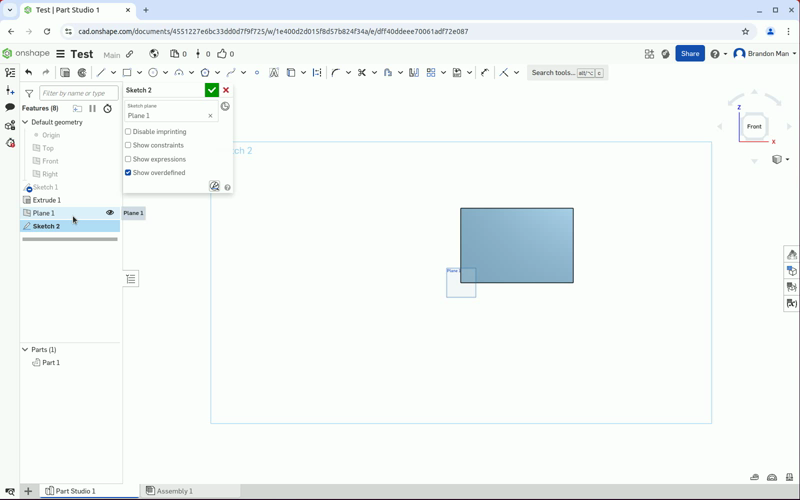
mouse_move(73, 352)
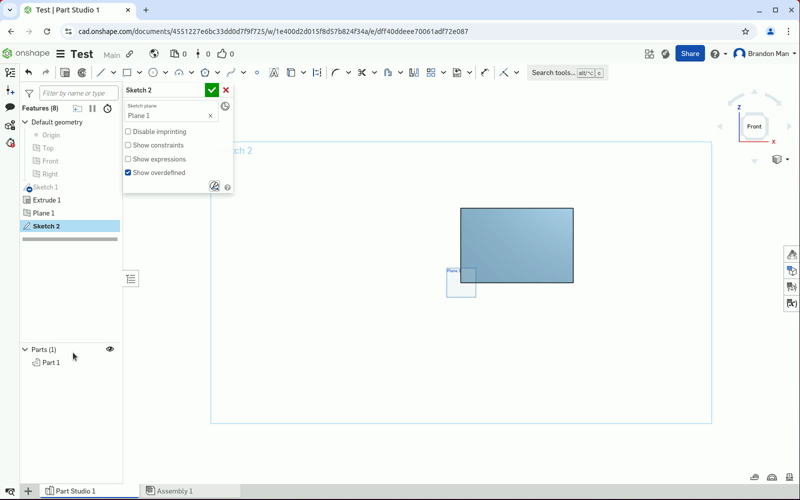
key(y)
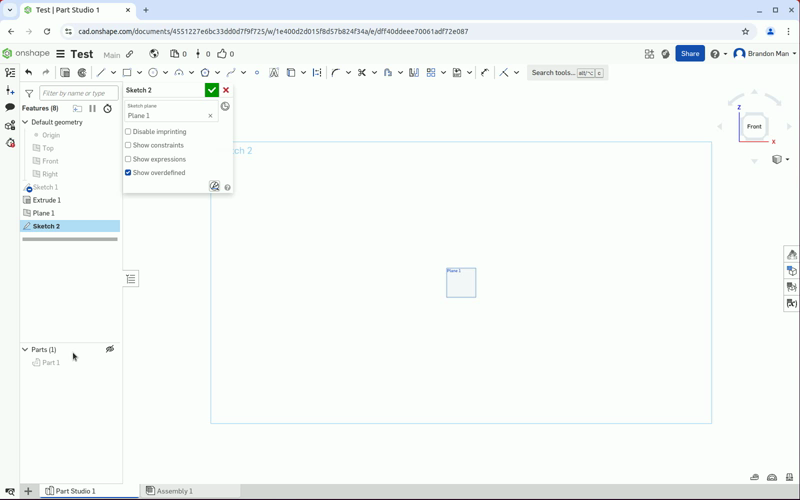
key(l)
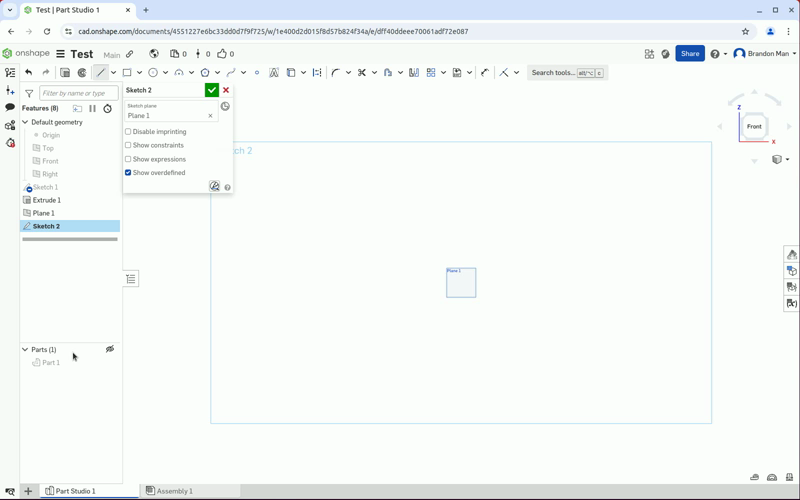
key_down(shift)
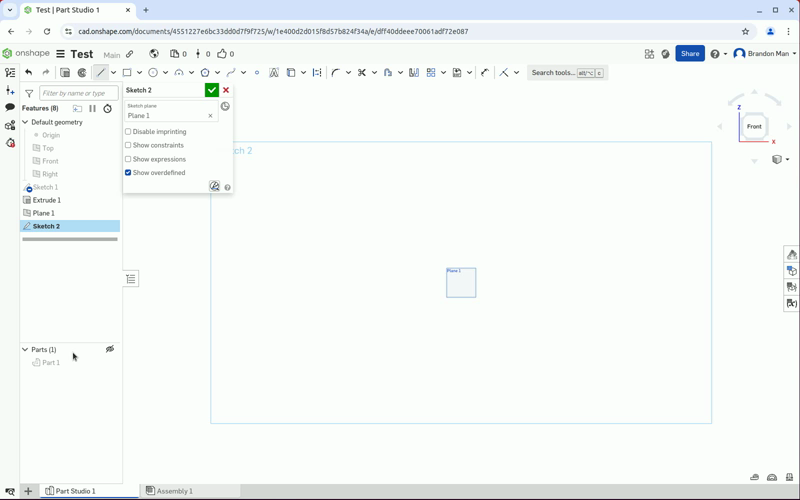
mouse_move(535, 245)
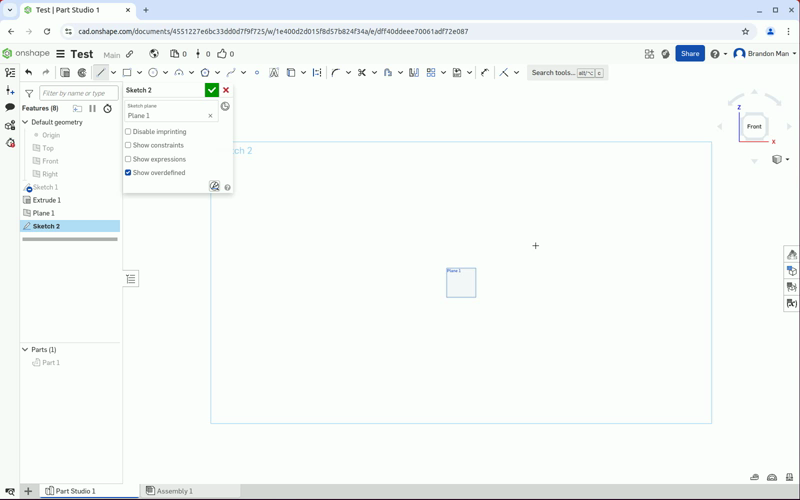
click(535, 245)
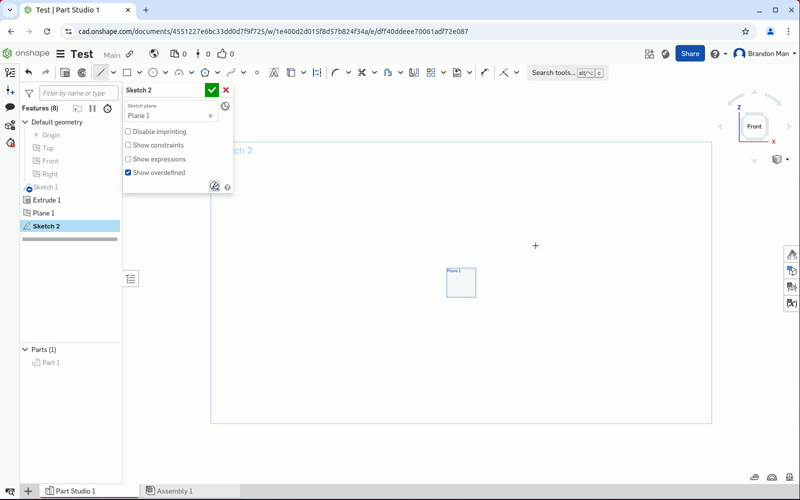
key_up(shift)
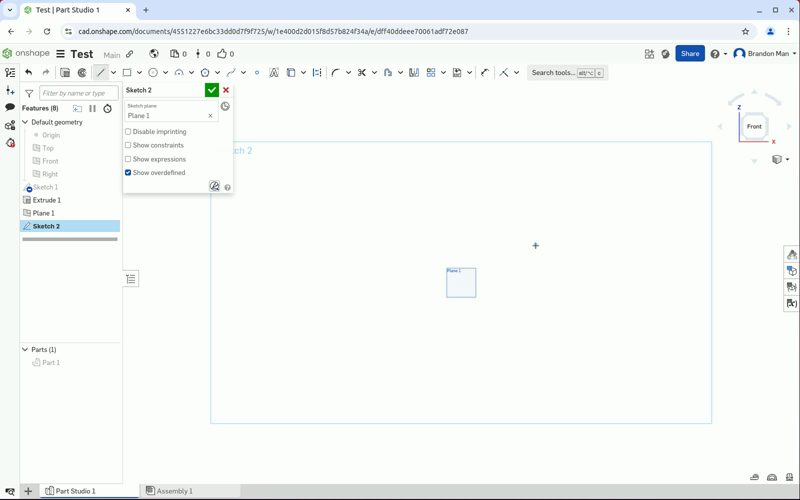
key_down(shift)
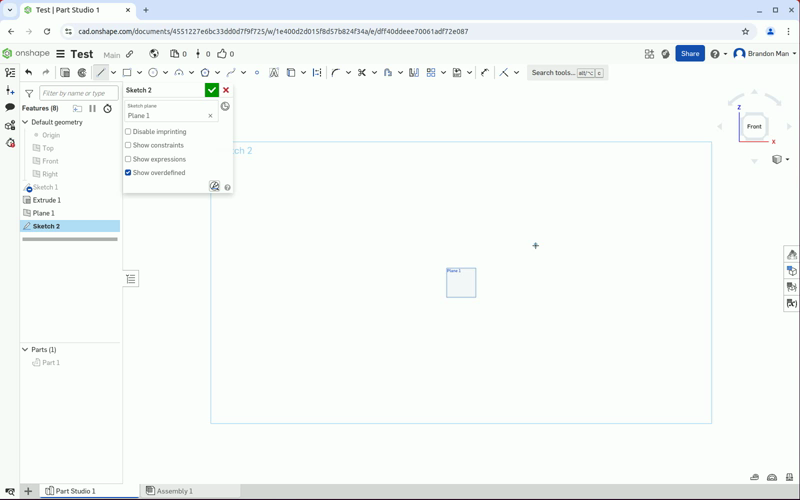
mouse_move(565, 245)
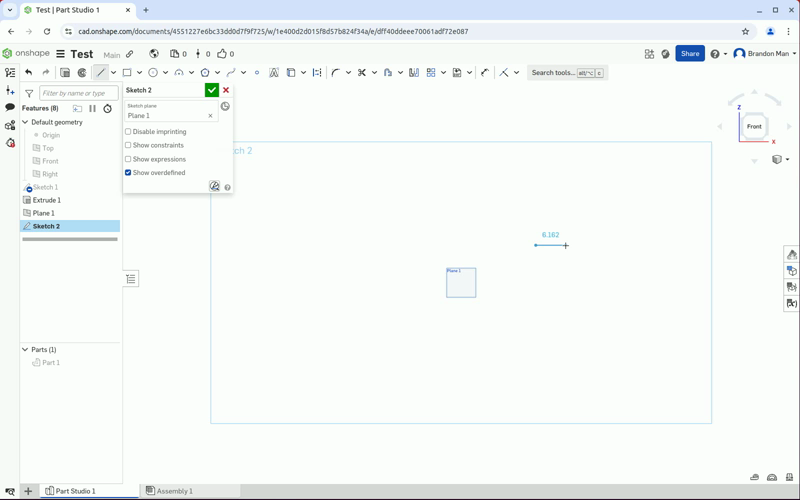
mouse_move(574, 245)
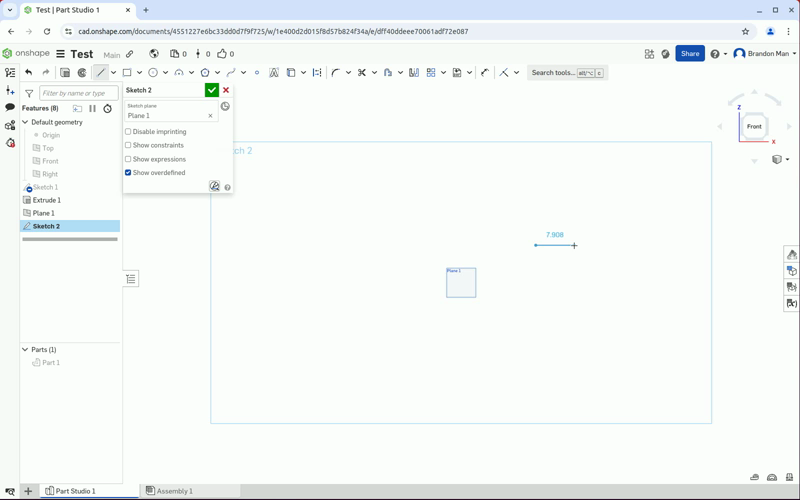
click(574, 245)
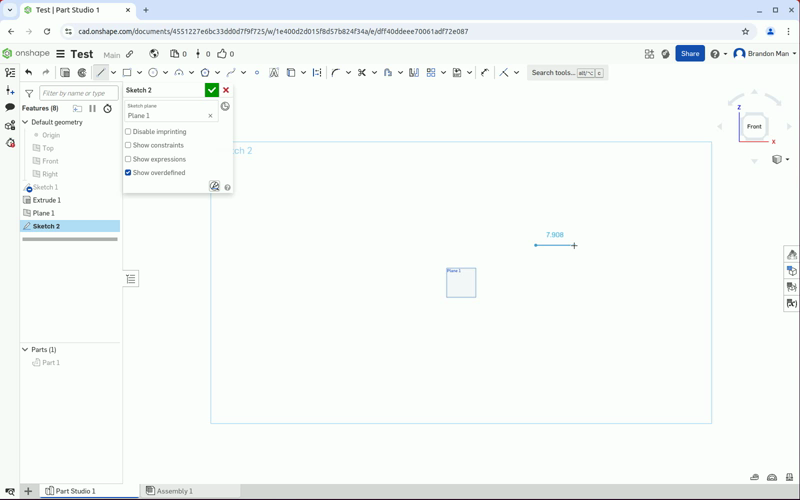
key_up(shift)
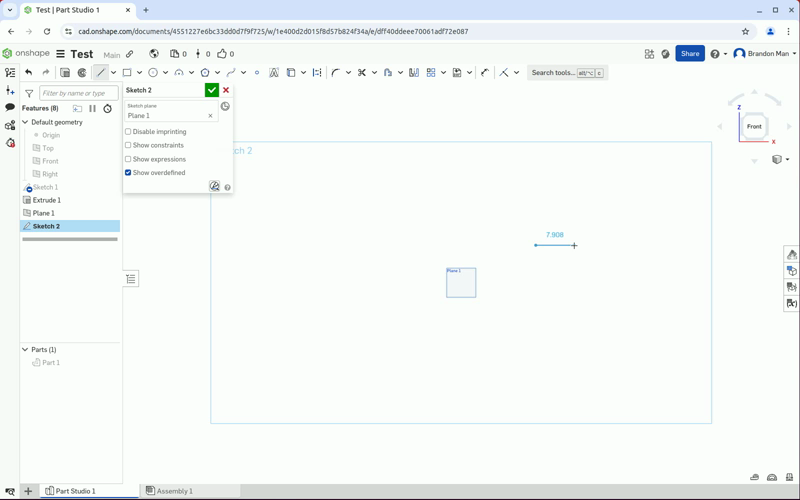
key_down(shift)
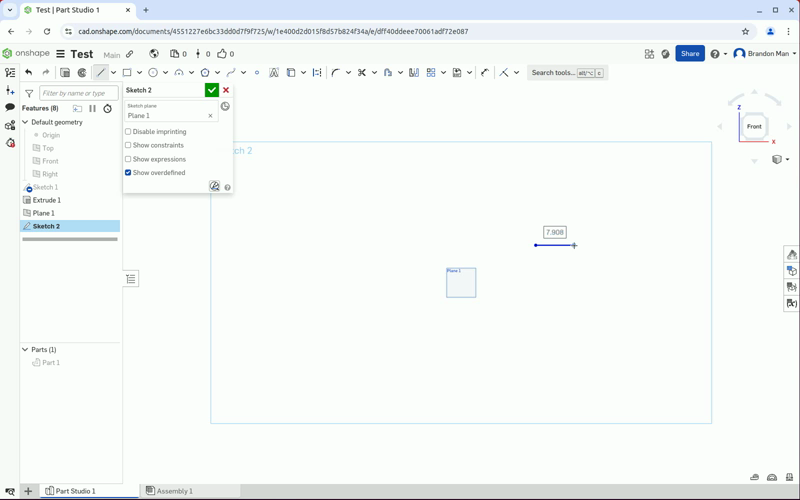
mouse_move(589, 245)
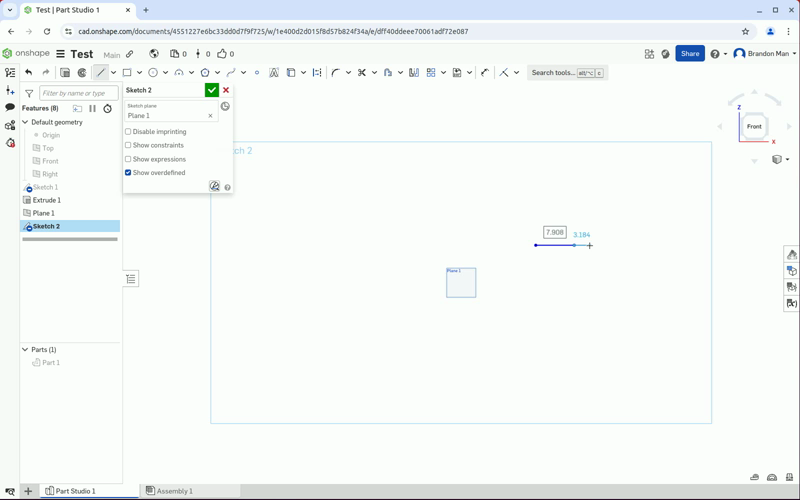
mouse_move(574, 207)
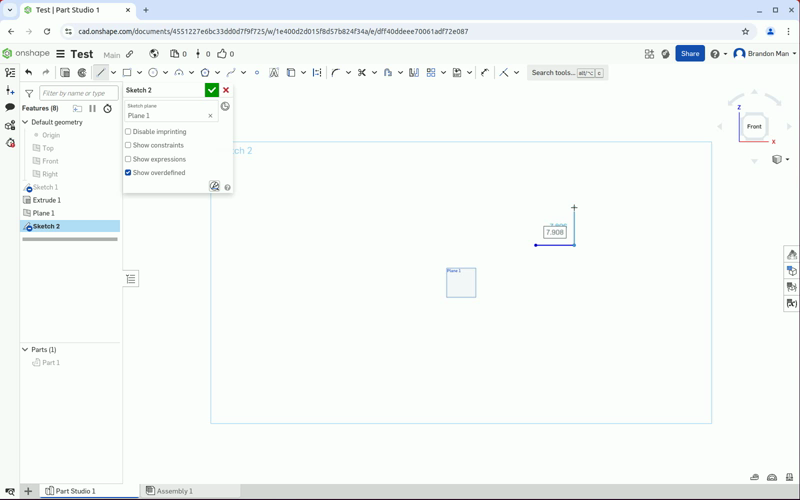
click(574, 207)
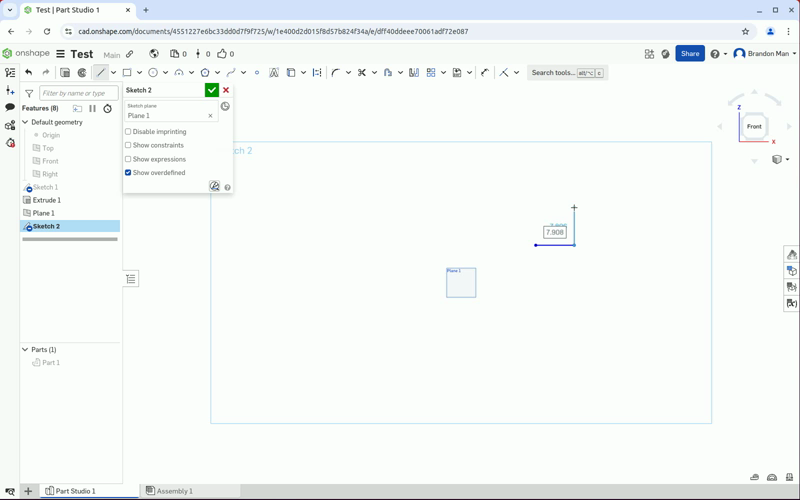
key_up(shift)
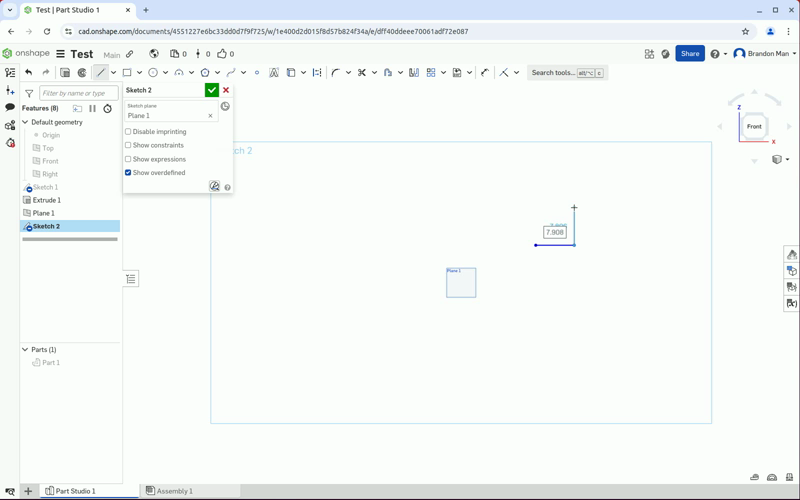
key_down(shift)
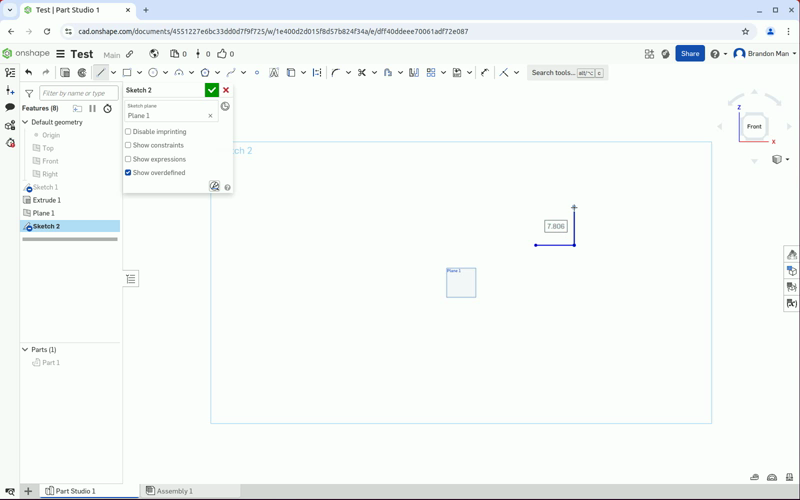
mouse_move(589, 207)
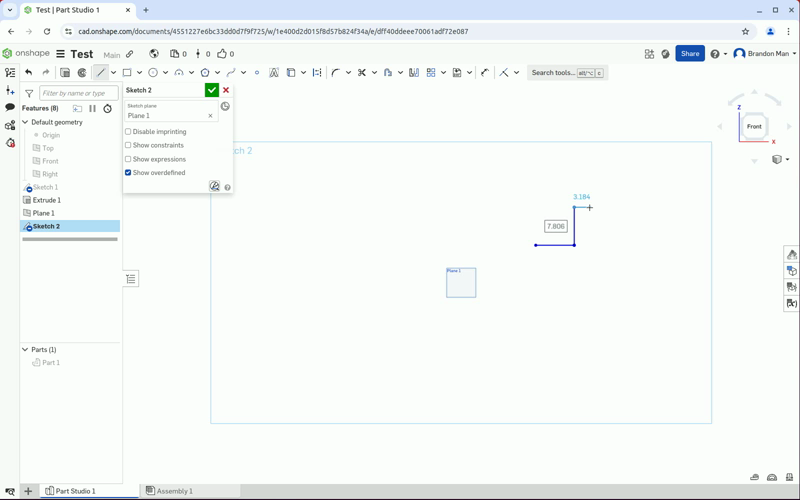
mouse_move(535, 207)
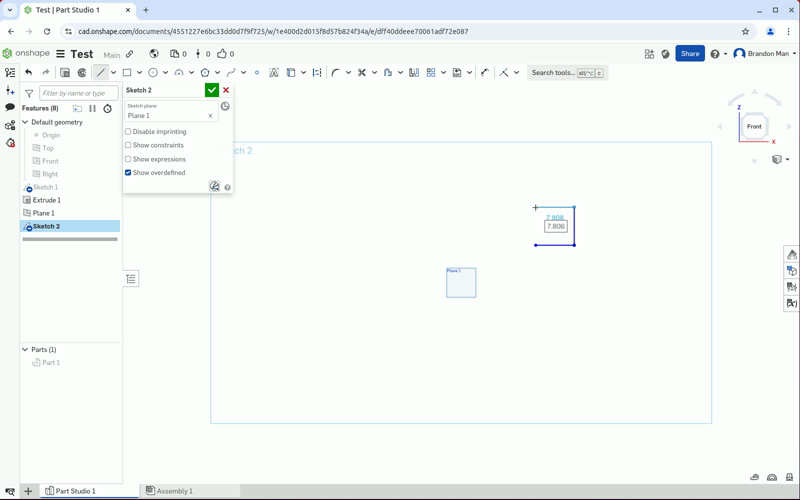
click(535, 207)
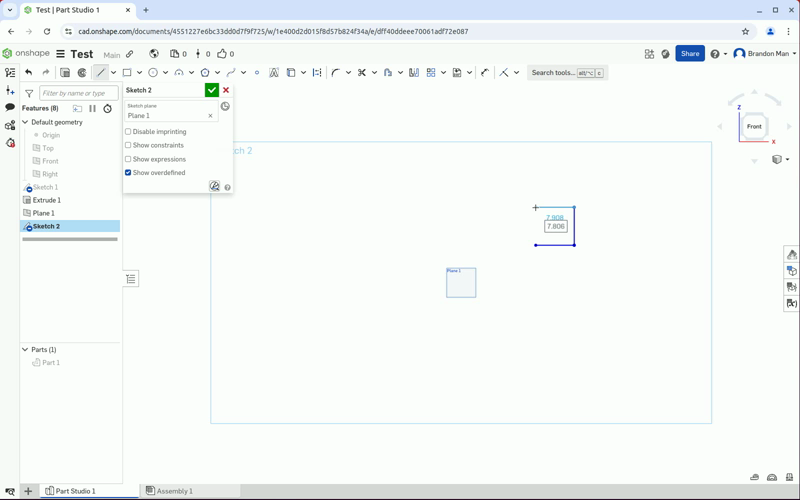
key_up(shift)
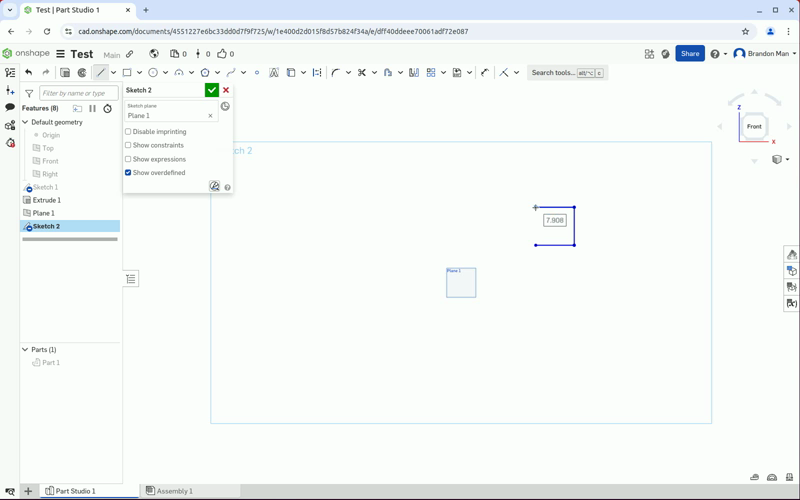
mouse_move(565, 207)
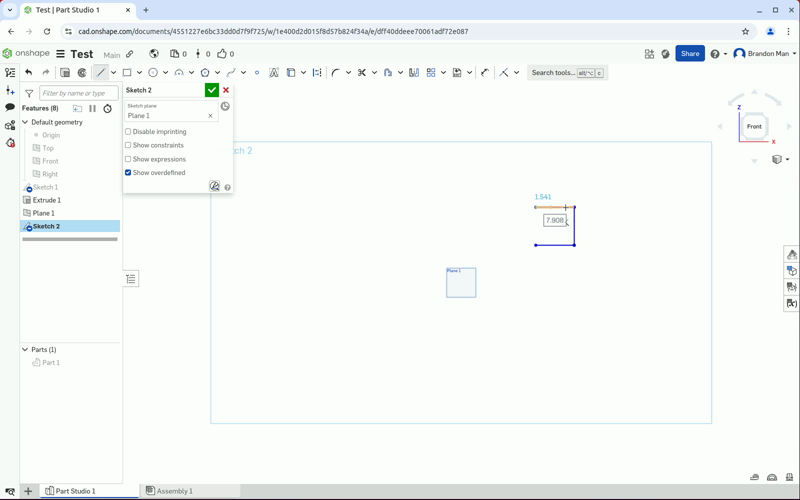
key_down(shift)
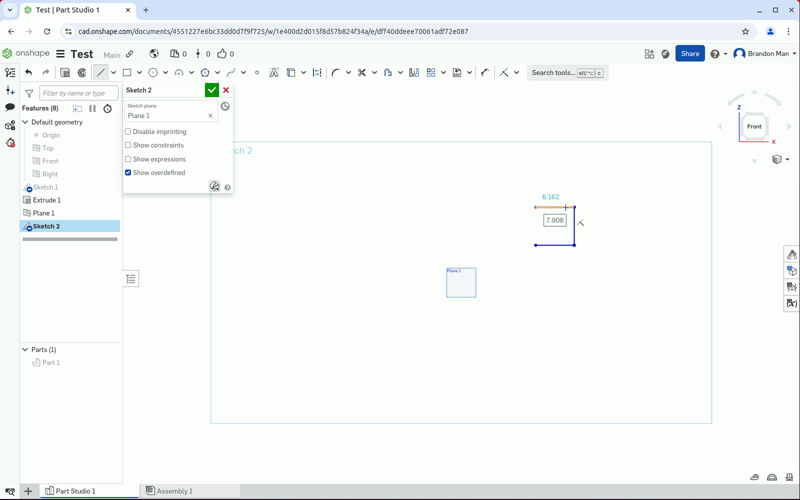
mouse_move(535, 245)
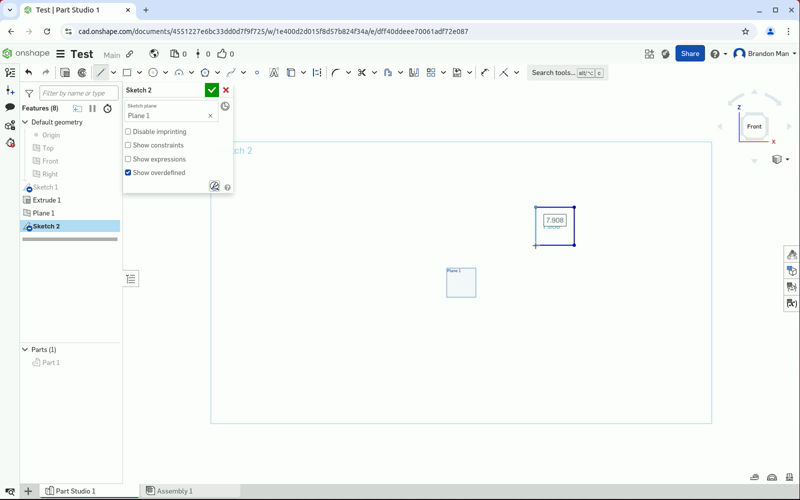
key_up(shift)
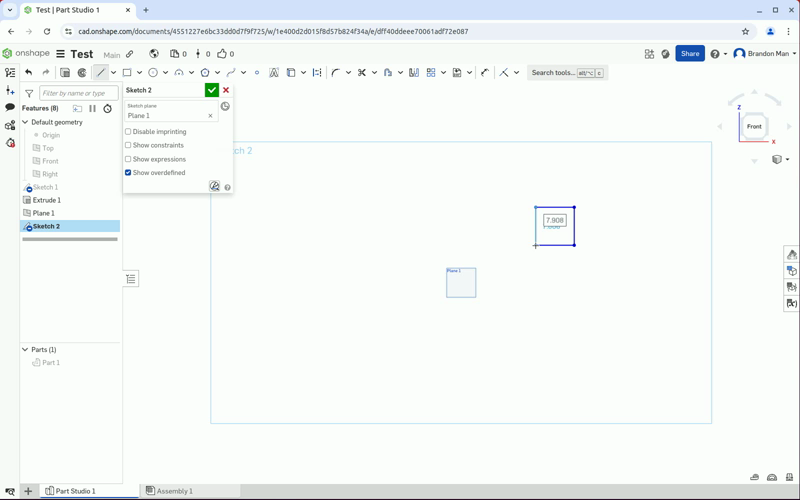
click(535, 245)
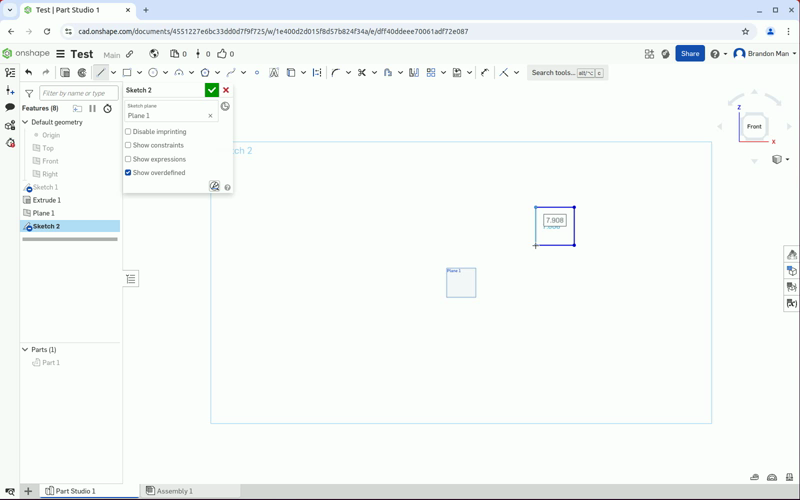
key(esc)
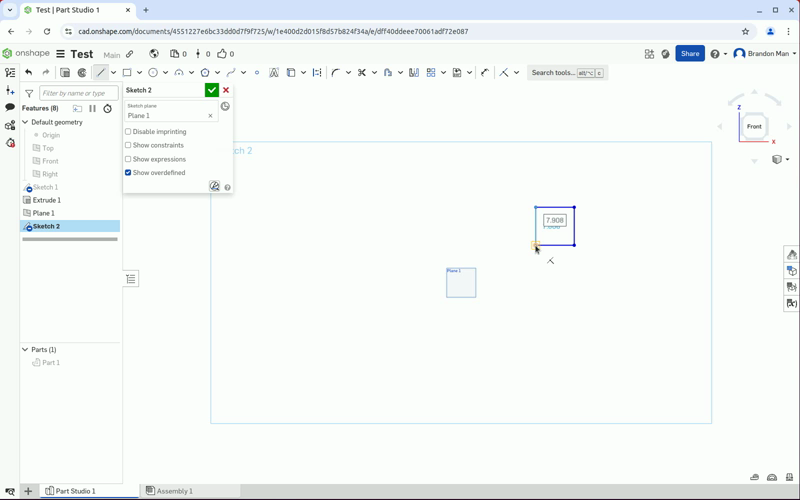
mouse_move(543, 213)
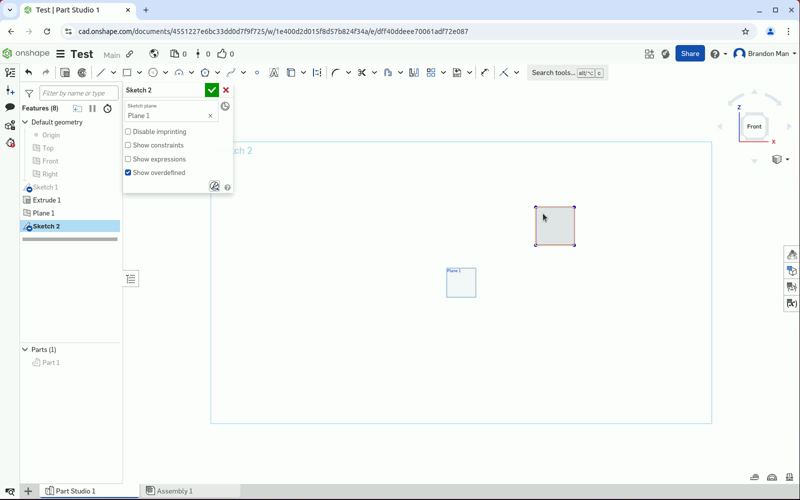
scroll(6)
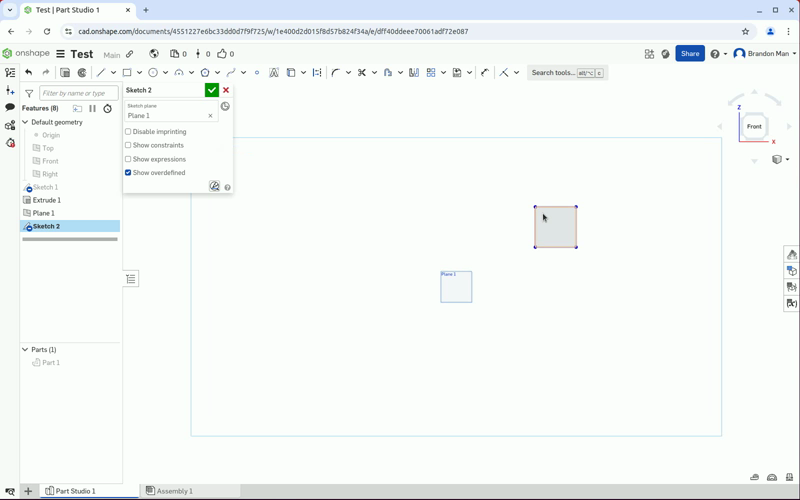
scroll(6)
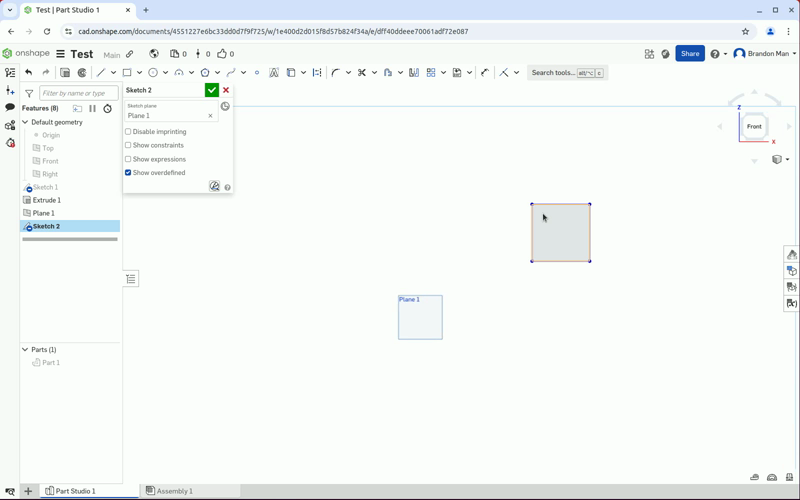
scroll(6)
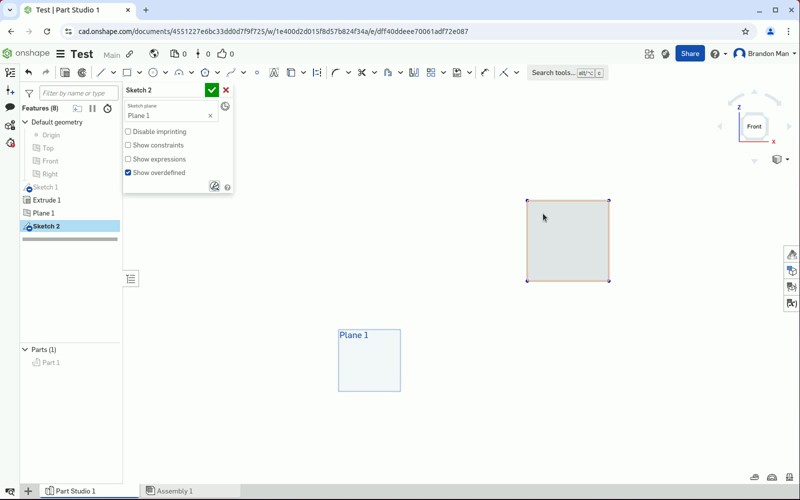
scroll(6)
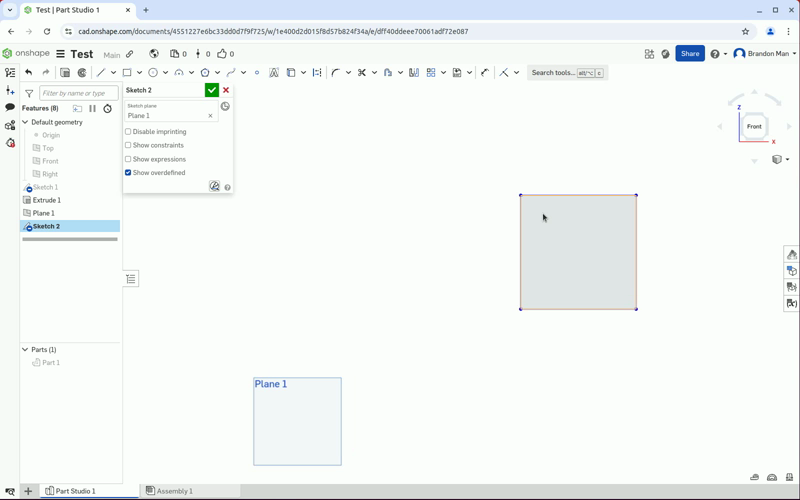
scroll(6)
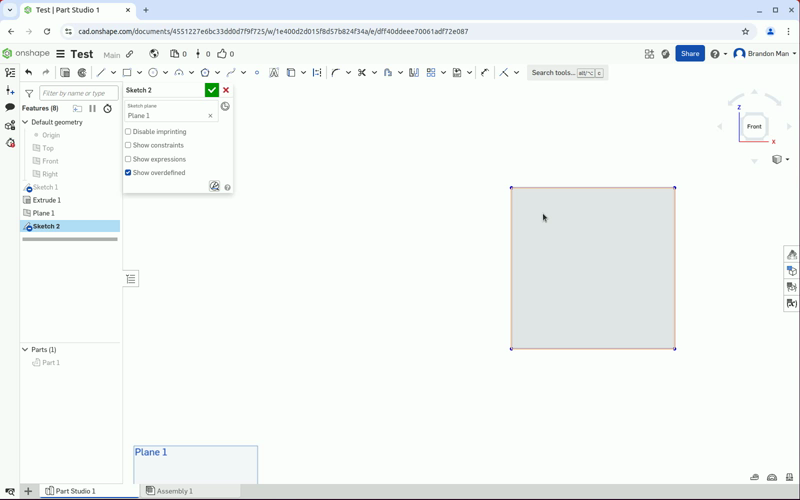
scroll(6)
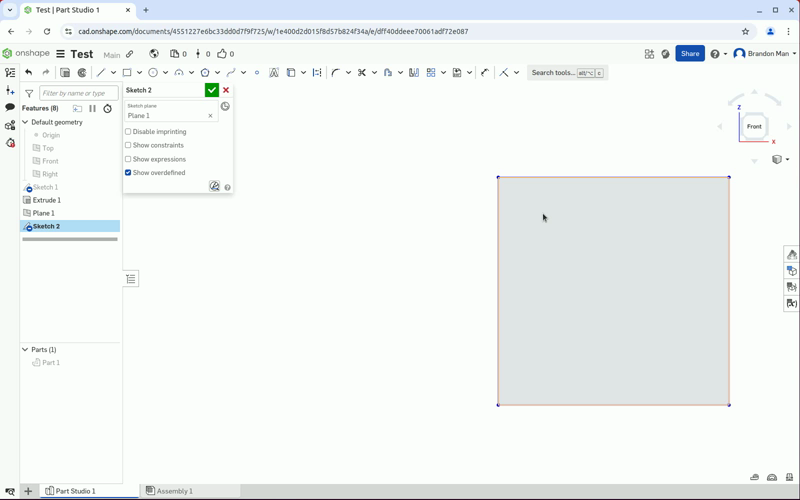
scroll(6)
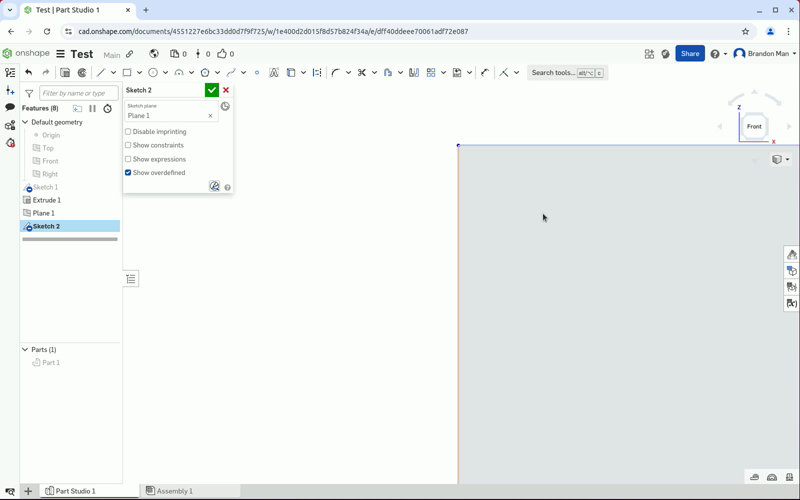
click(543, 213)
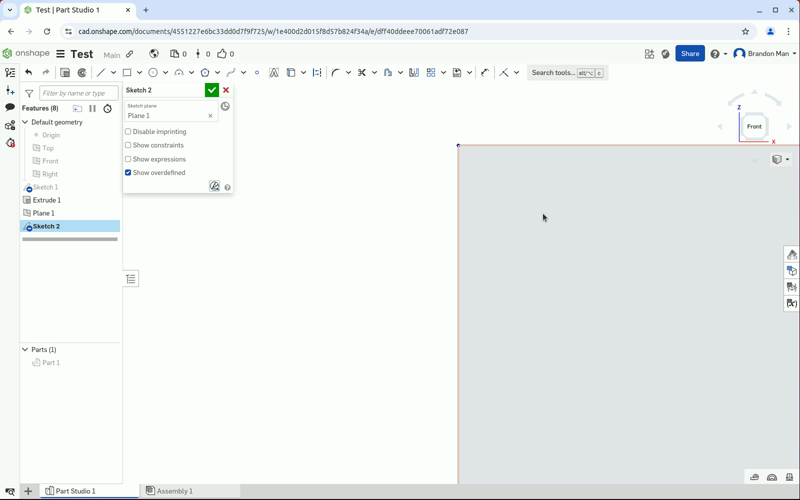
scroll(-6)
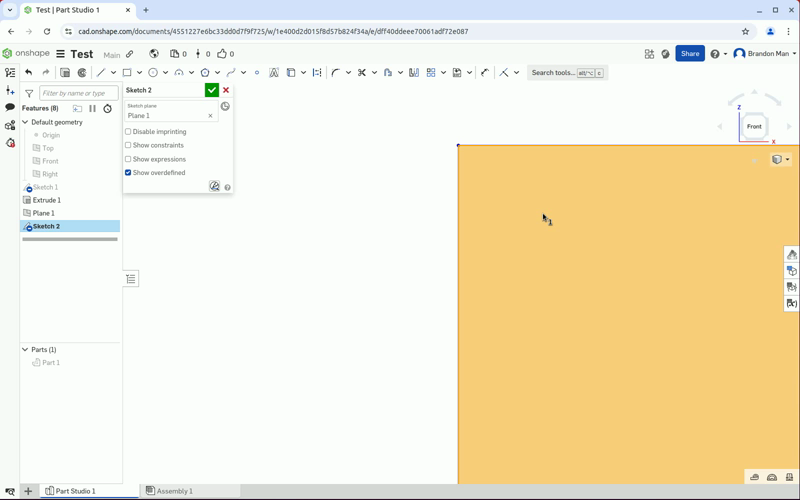
scroll(-6)
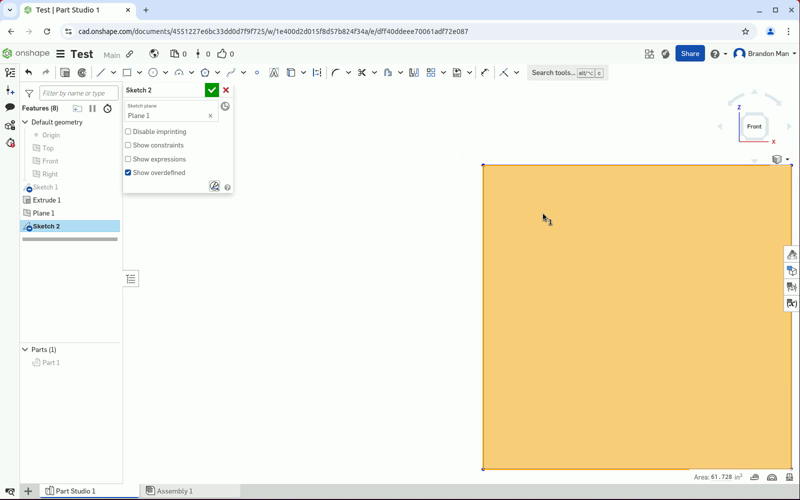
scroll(-6)
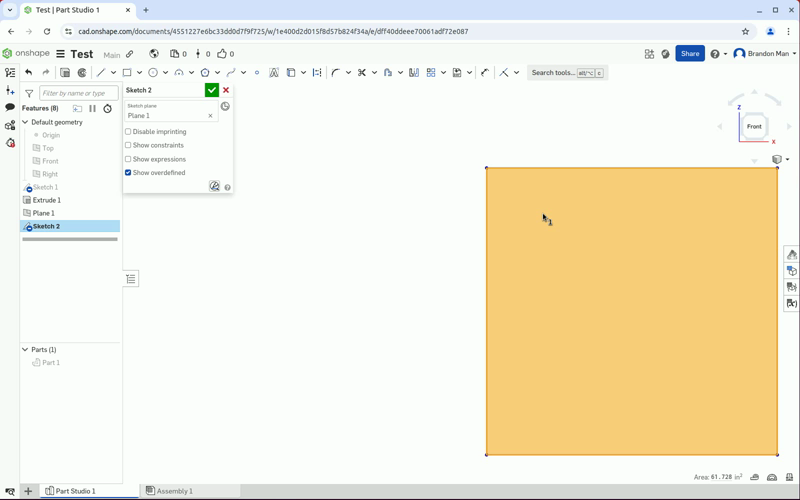
scroll(-6)
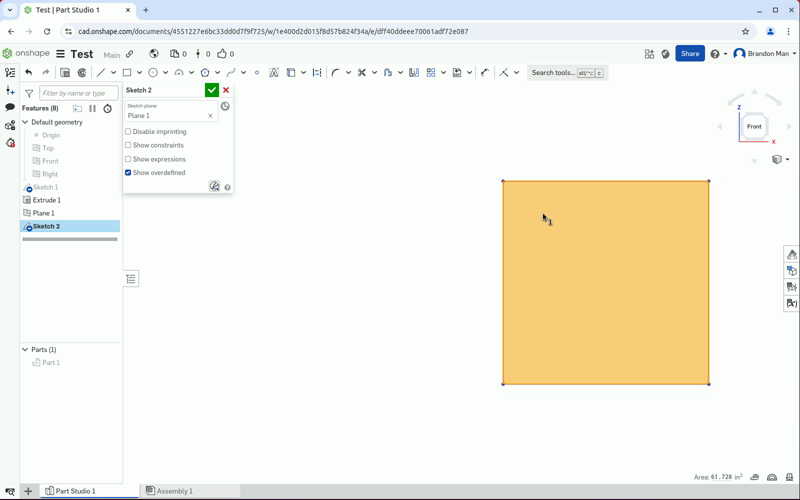
scroll(-6)
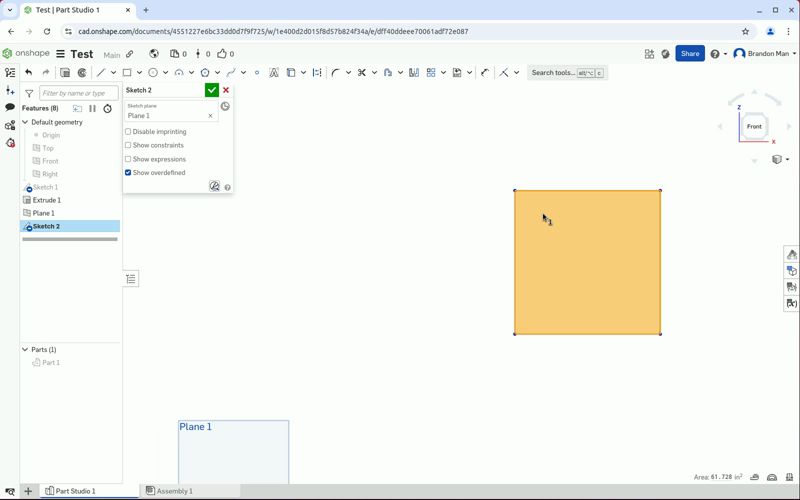
scroll(-6)
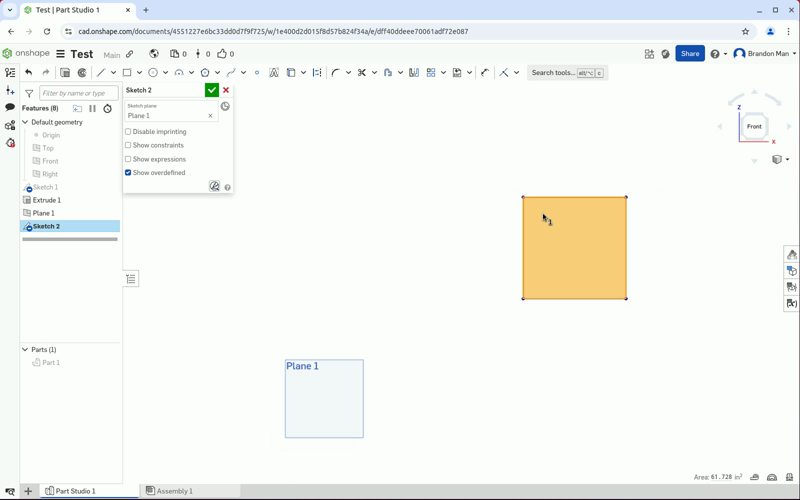
scroll(-6)
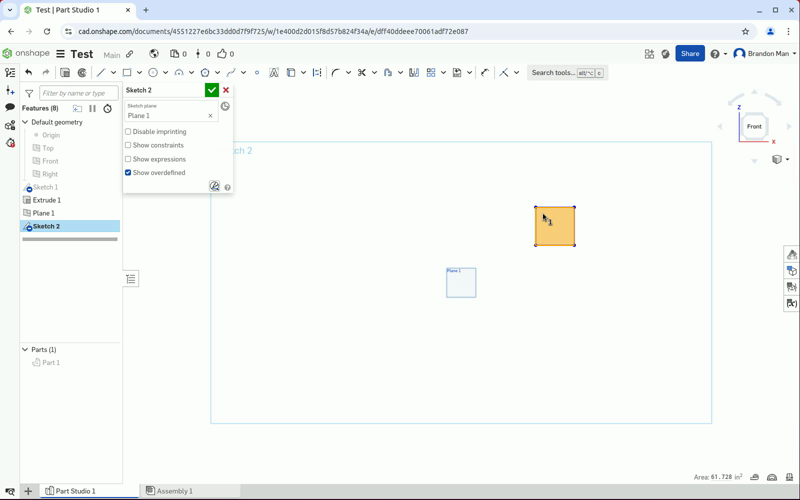
mouse_move(73, 352)
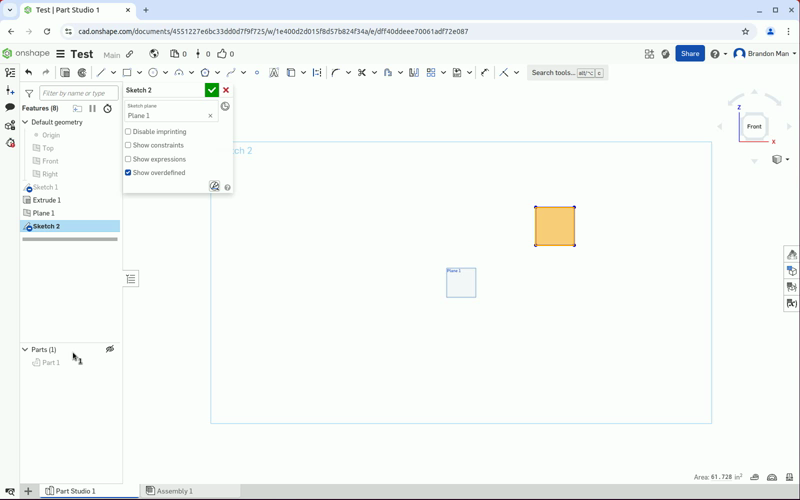
key(shift+y)
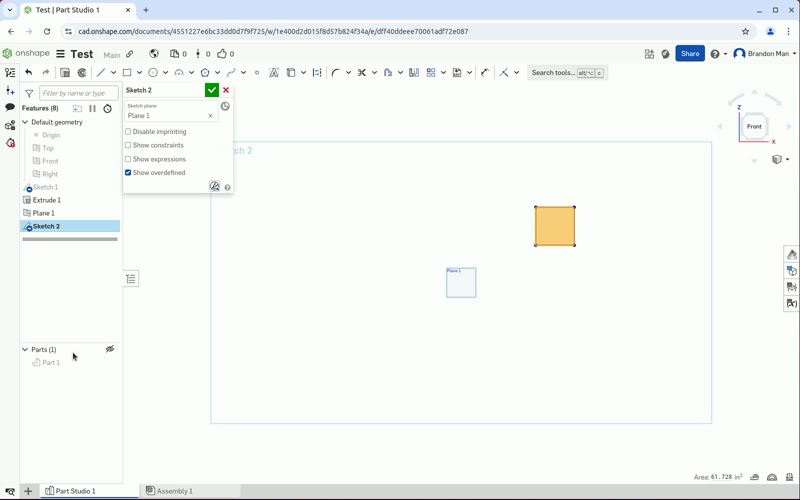
key(shift+e)
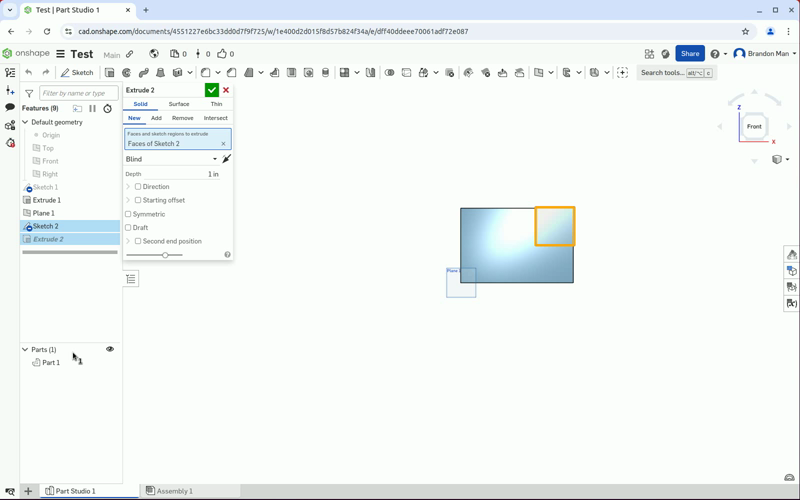
mouse_move(143, 106)
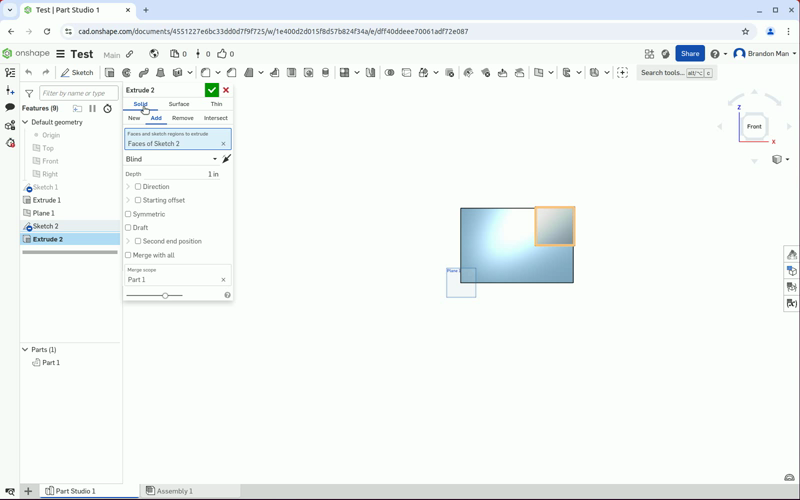
click(143, 106)
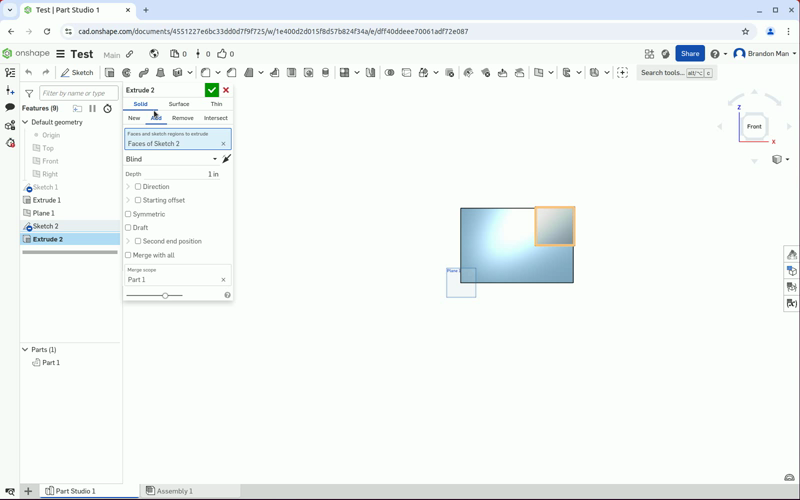
mouse_move(186, 120)
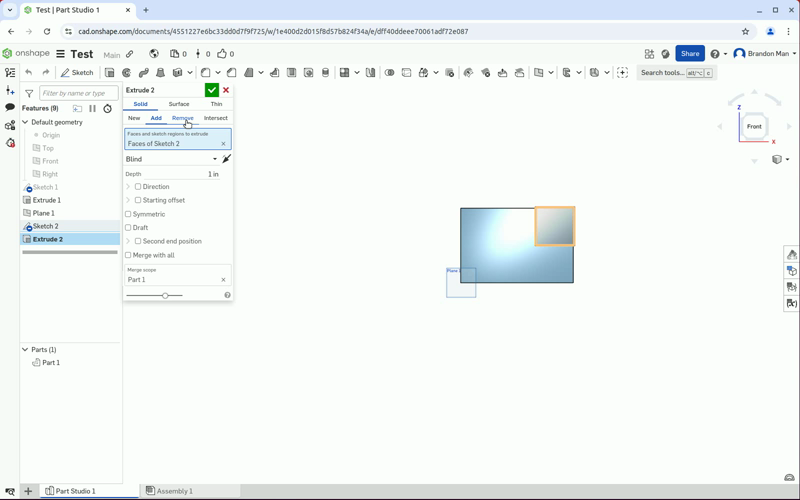
click(186, 120)
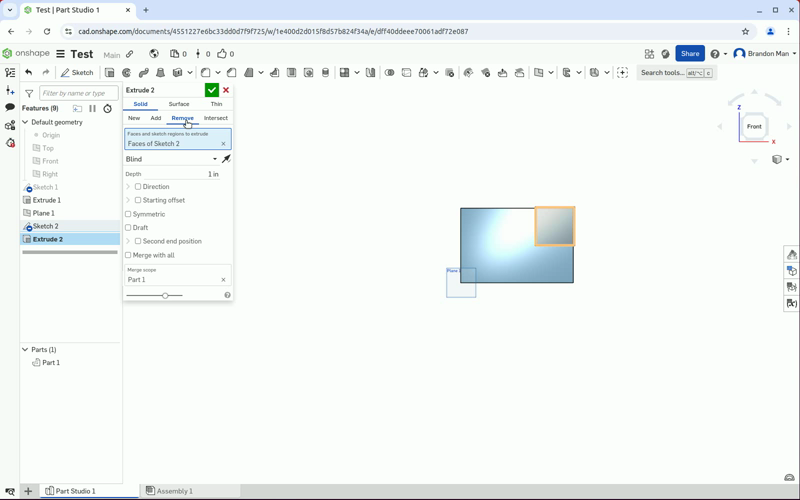
key(tab, 4)
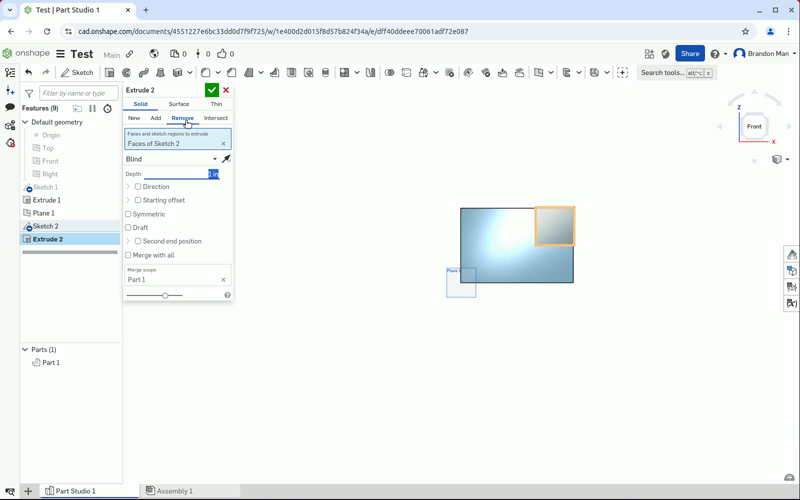
text(3.851)
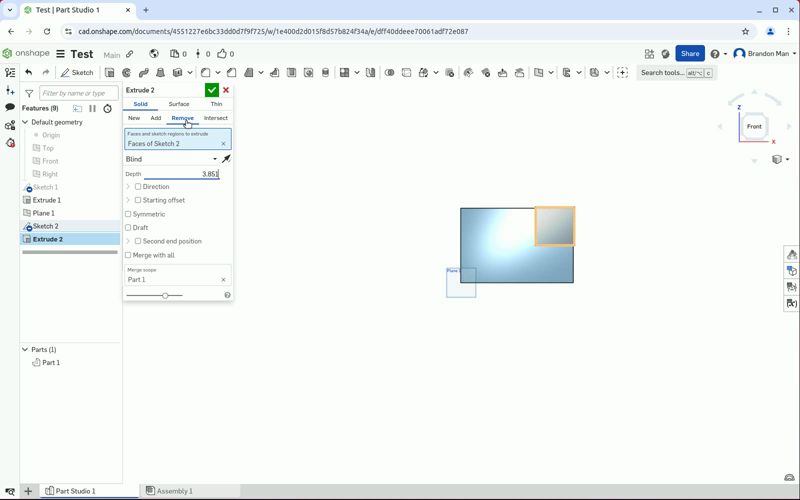
key(tab, 6)
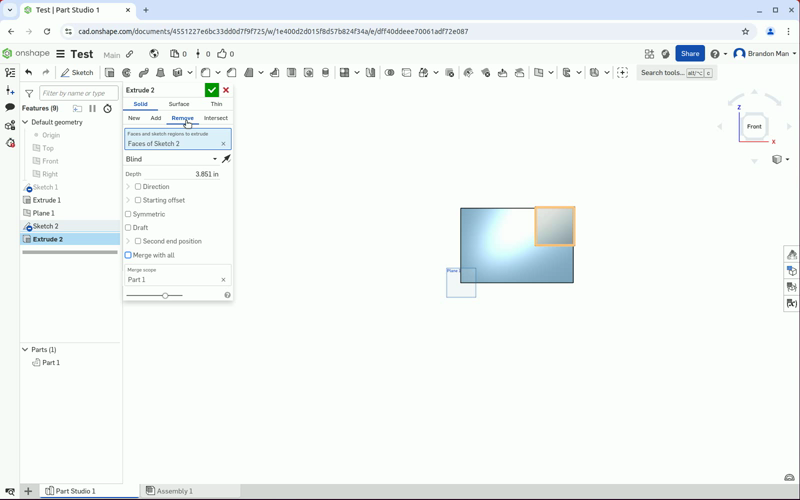
key(space)
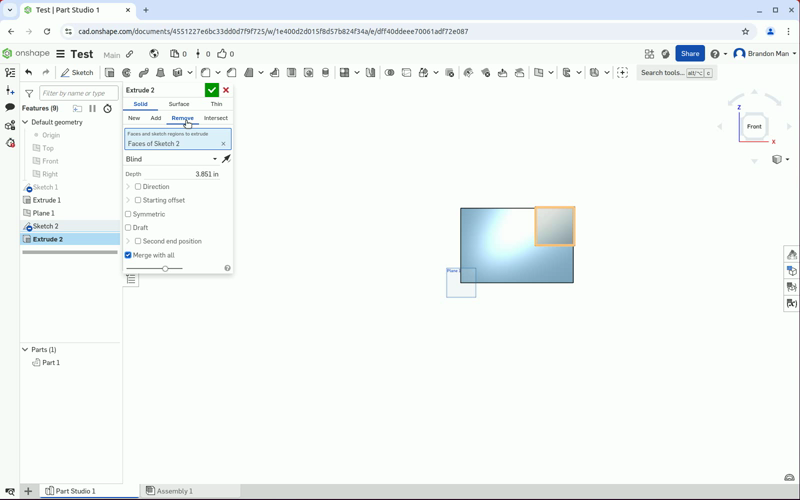
key(enter)
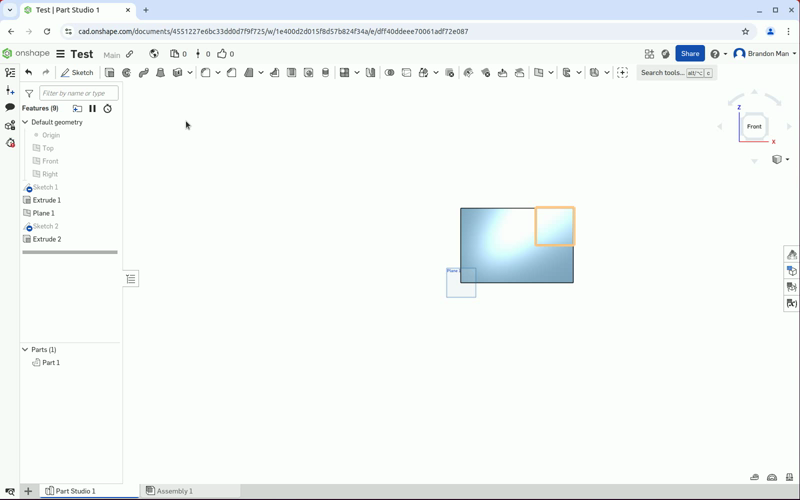
key(shift+h)
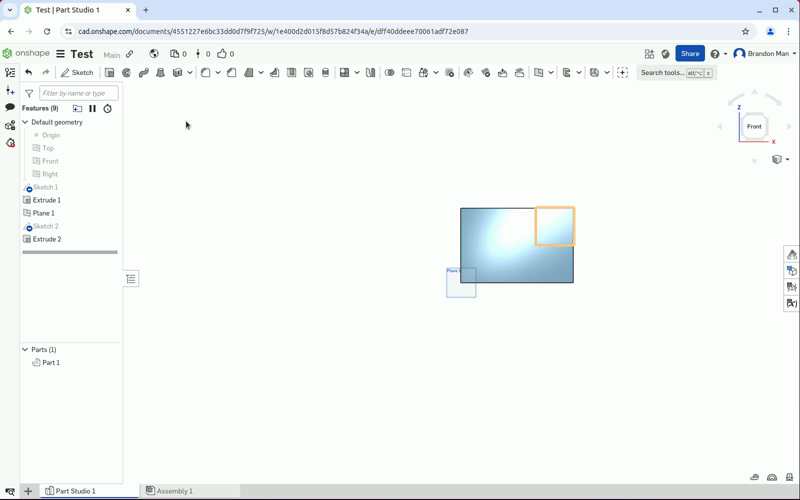
key(shift+h)
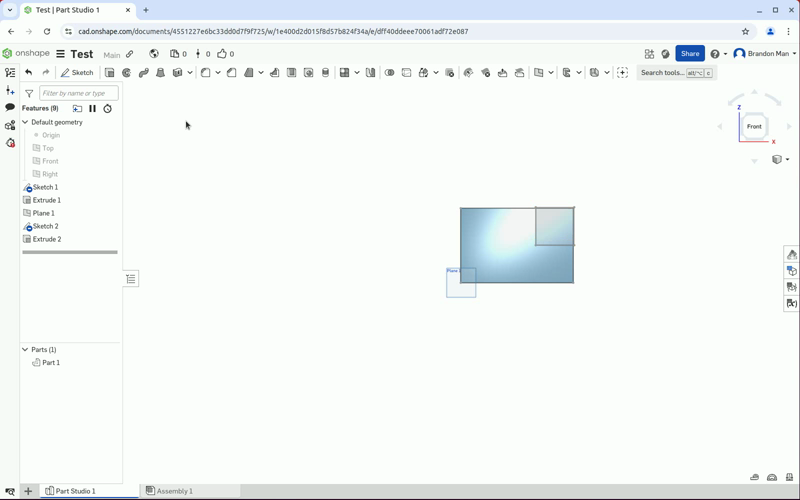
key(shift+7)
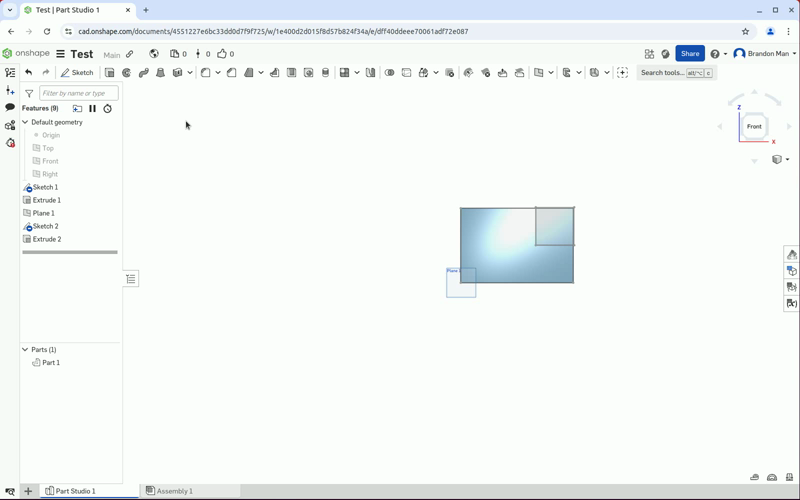
key(left, 2)
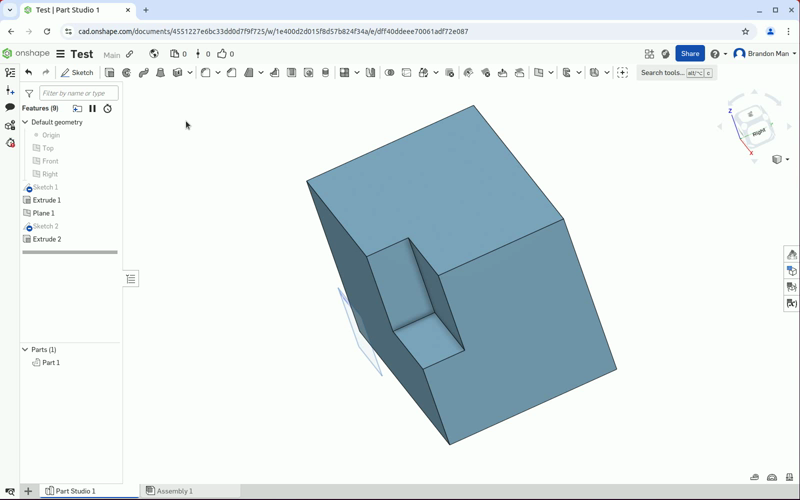
key(down, 2)
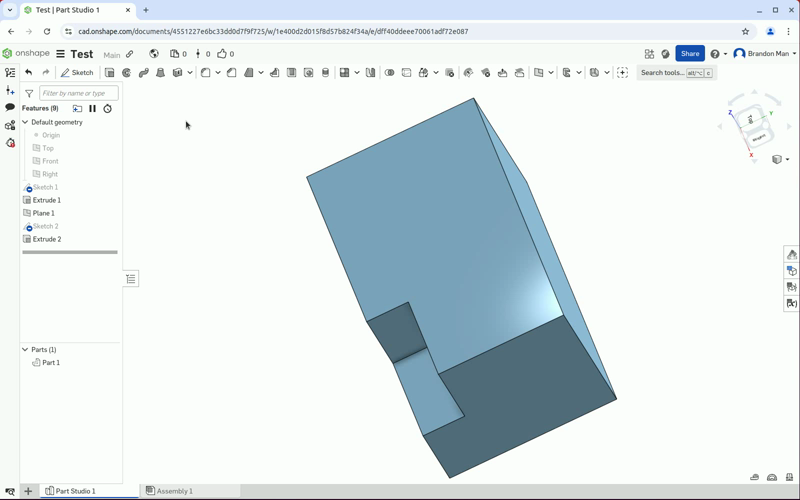
key(up, 2)
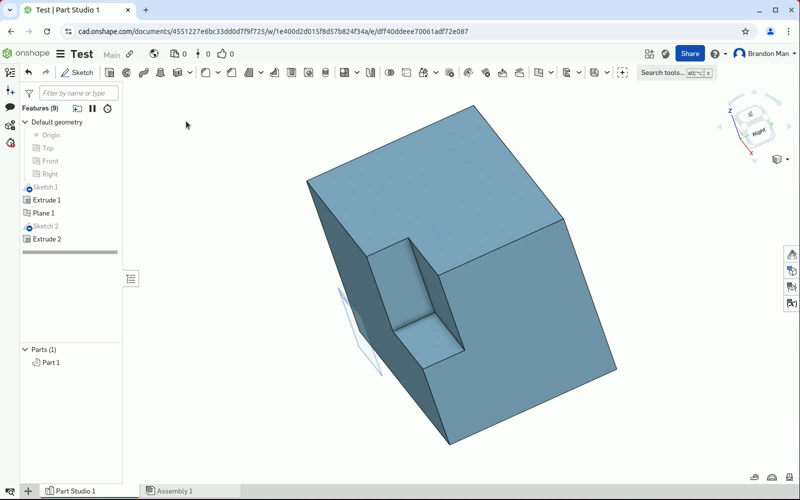
key(right, 2)
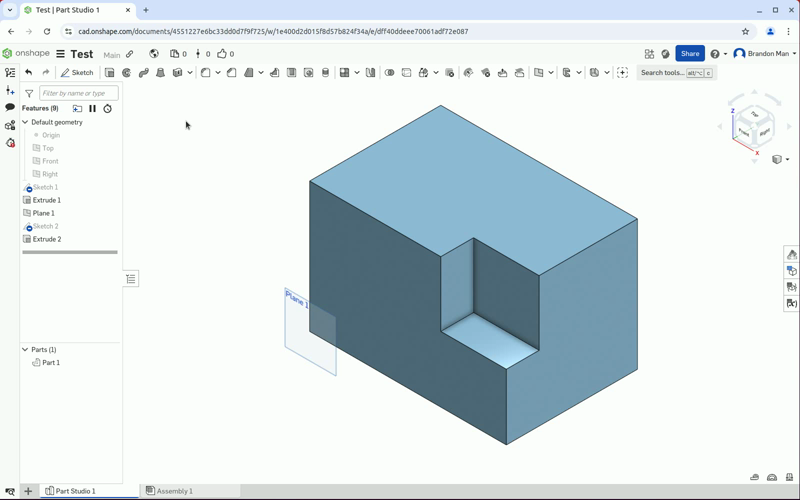
mouse_move(73, 189)
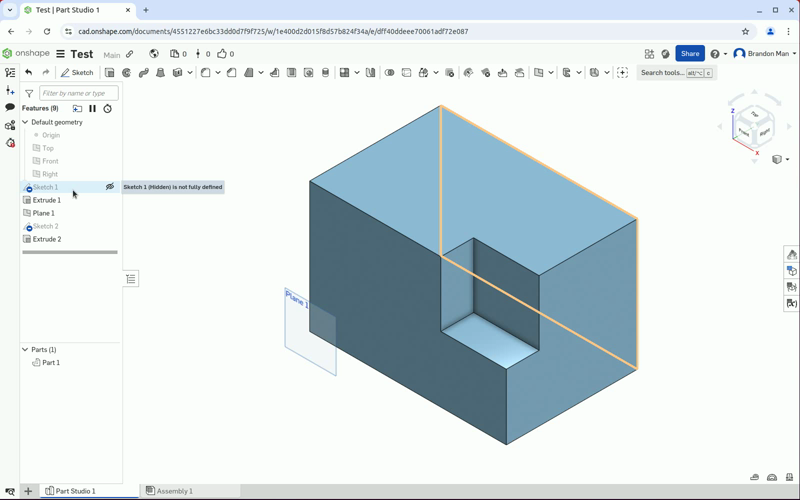
click(73, 189)